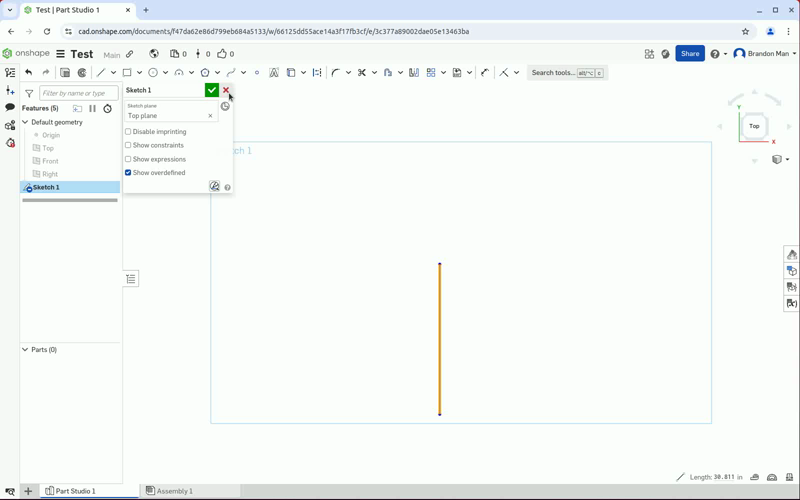
key(shift+h)
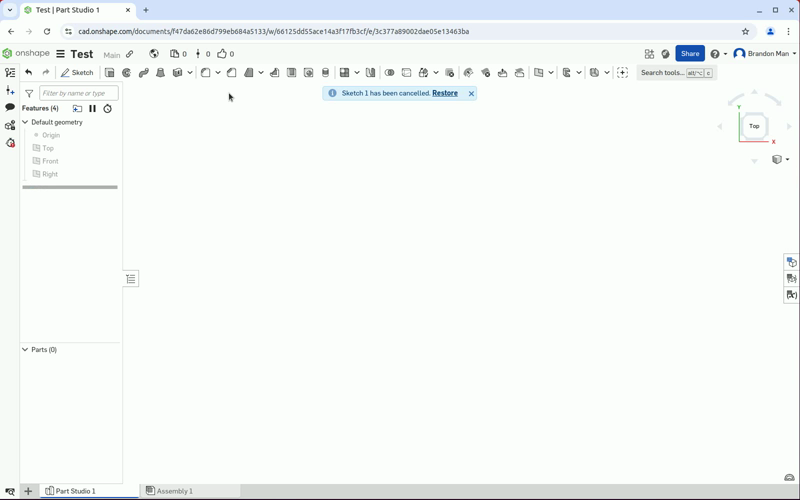
mouse_move(73, 352)
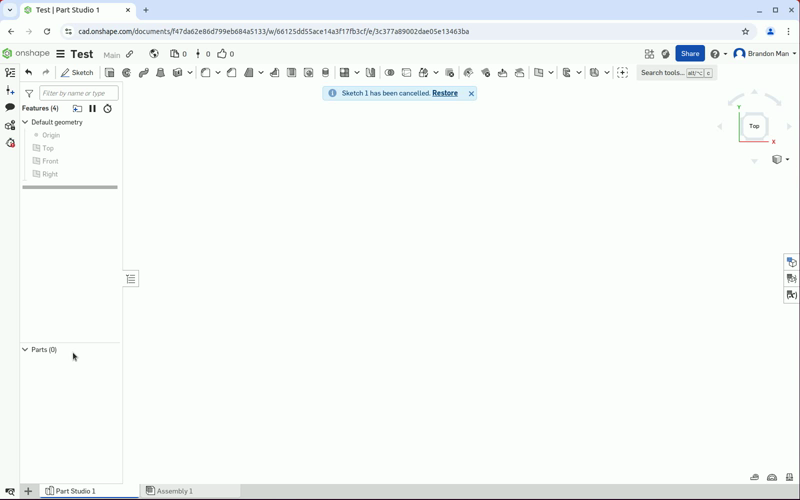
key(y)
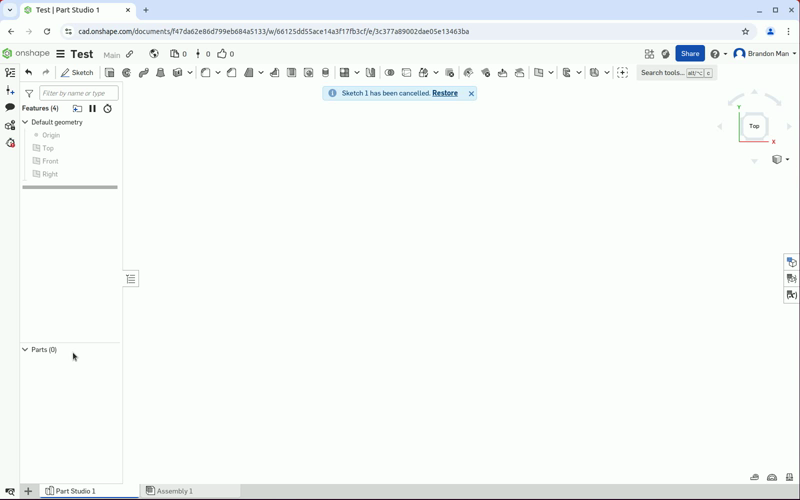
key(shift+p)
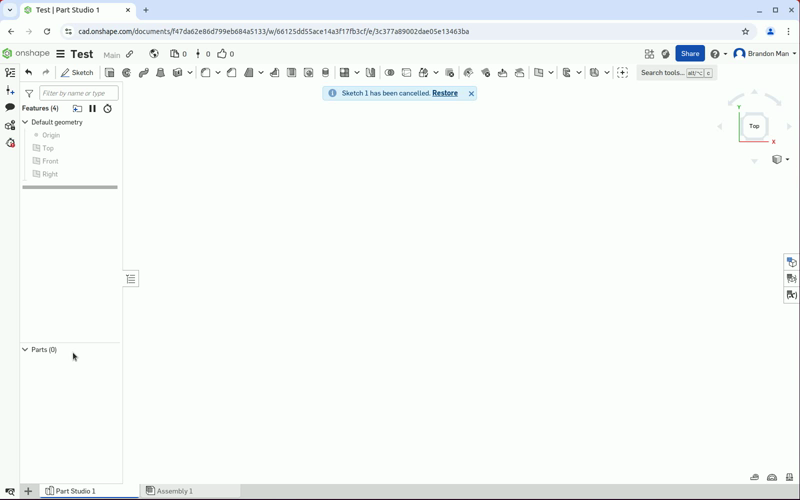
key(space)
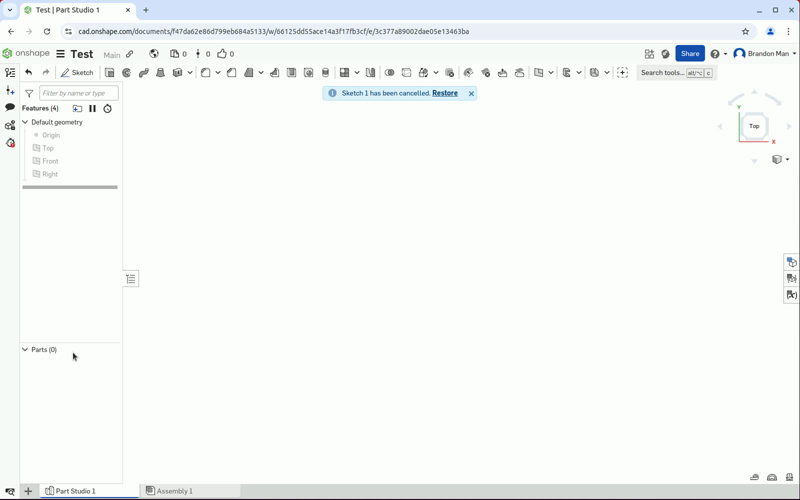
key_down(shift)
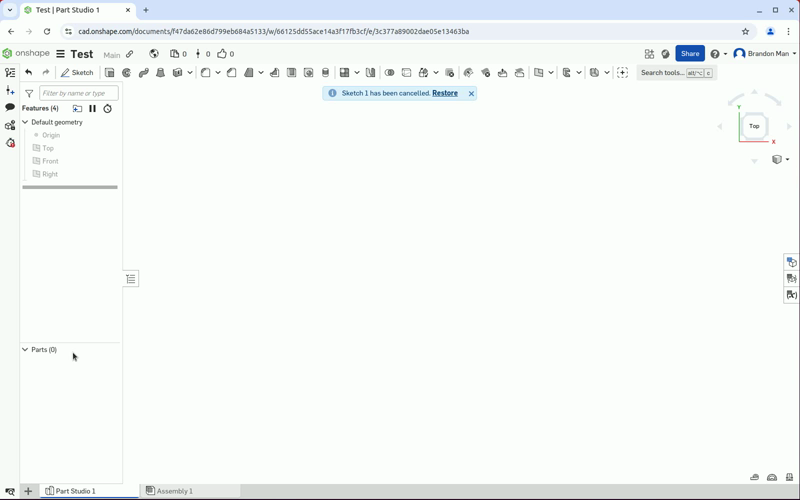
key(up)
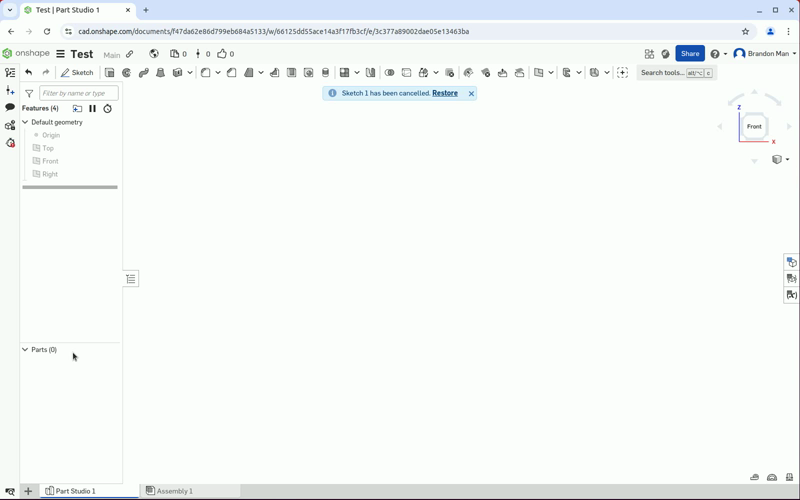
key_up(shift)
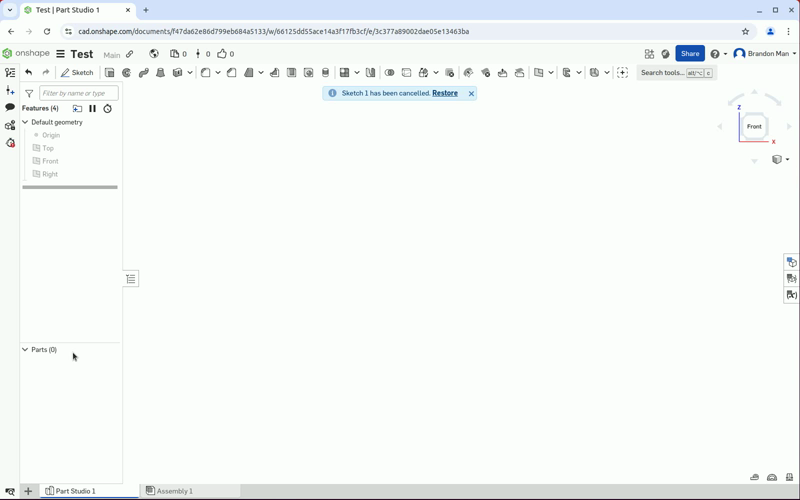
mouse_move(73, 352)
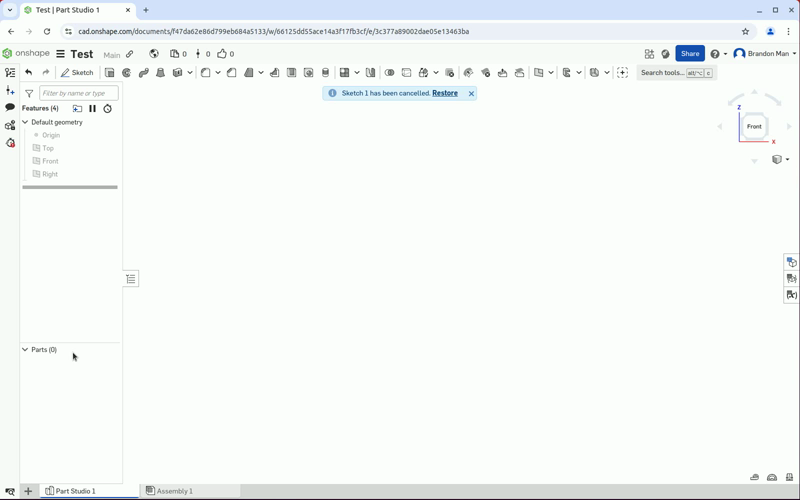
key(shift+y)
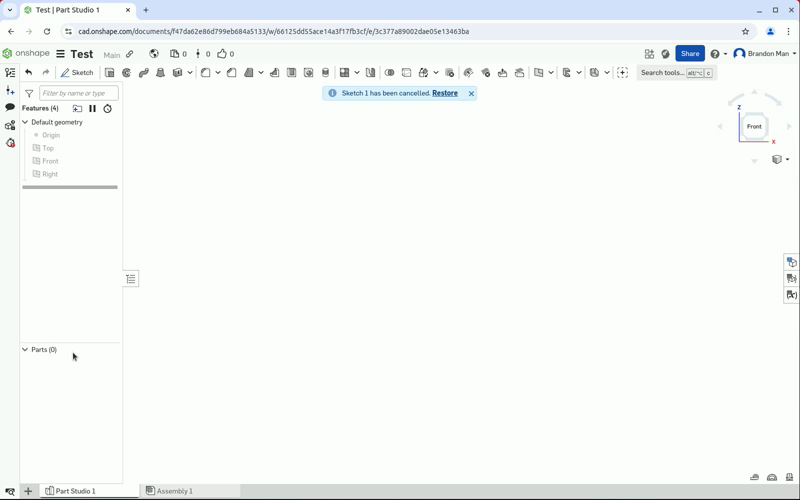
key(shift+s)
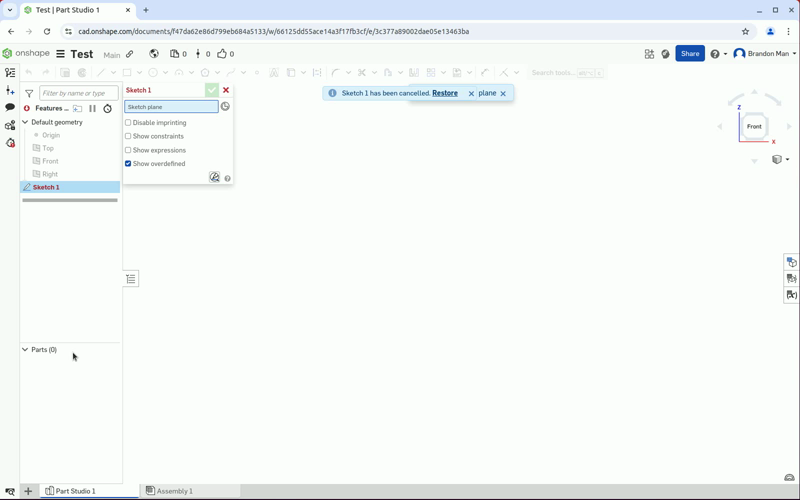
mouse_move(73, 163)
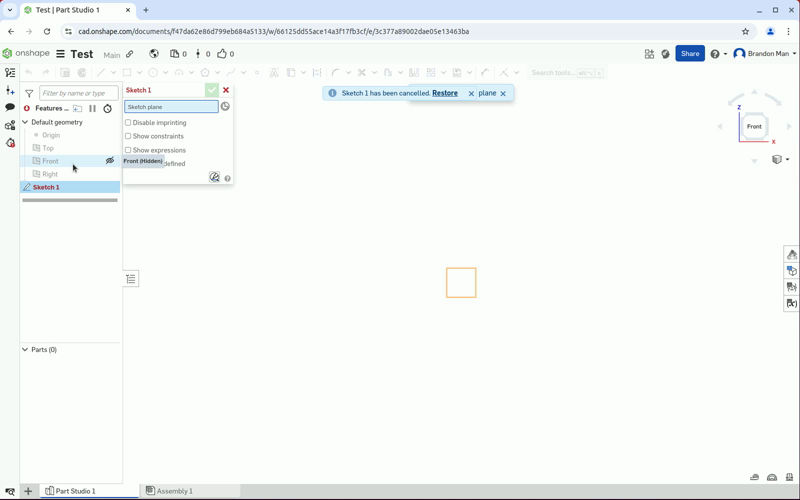
click(73, 163)
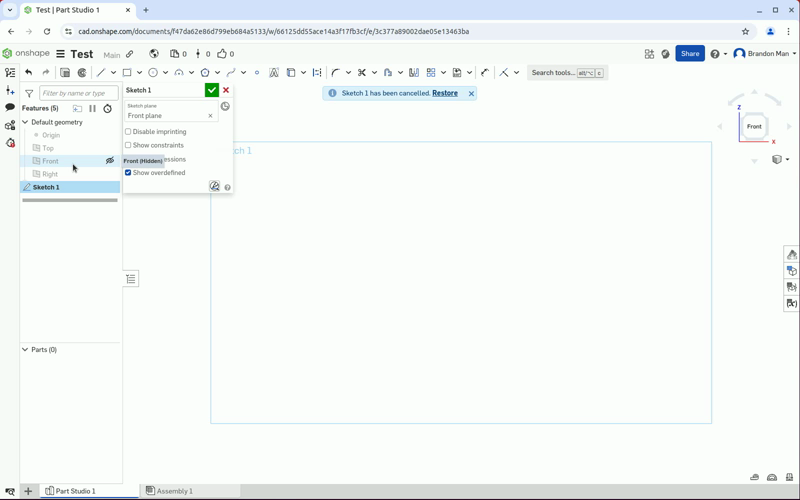
mouse_move(73, 352)
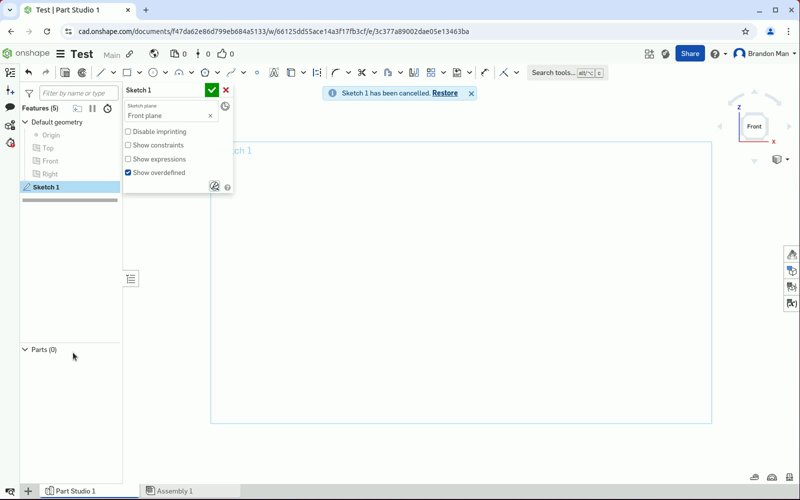
key(y)
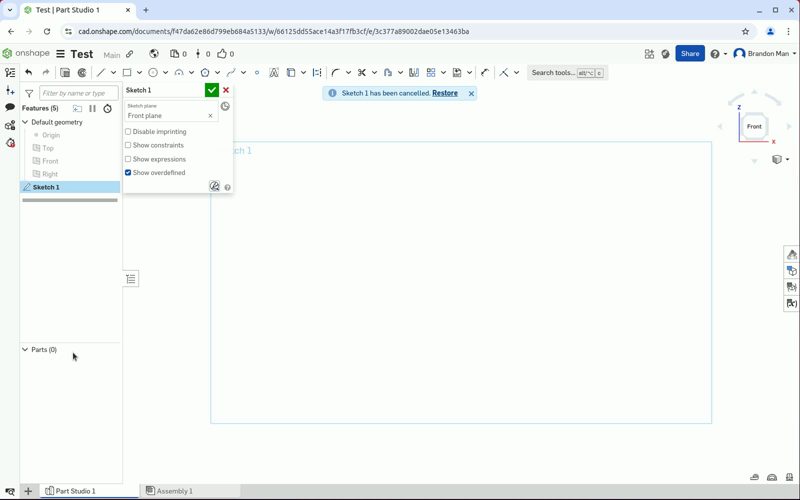
key(l)
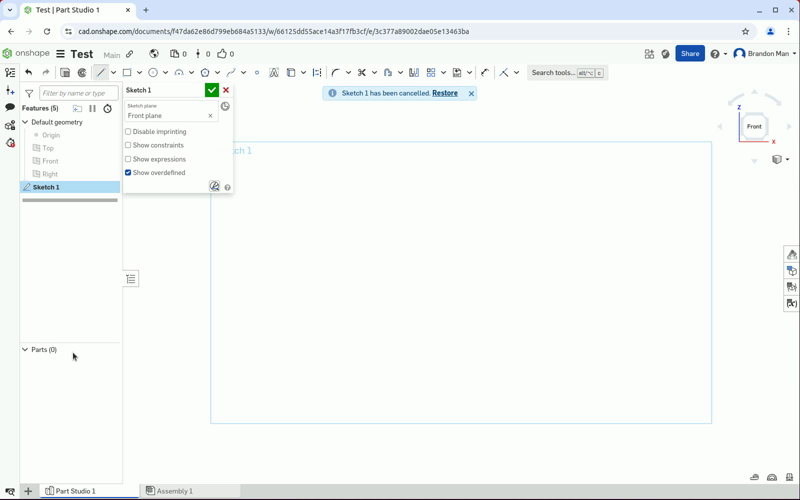
key_down(shift)
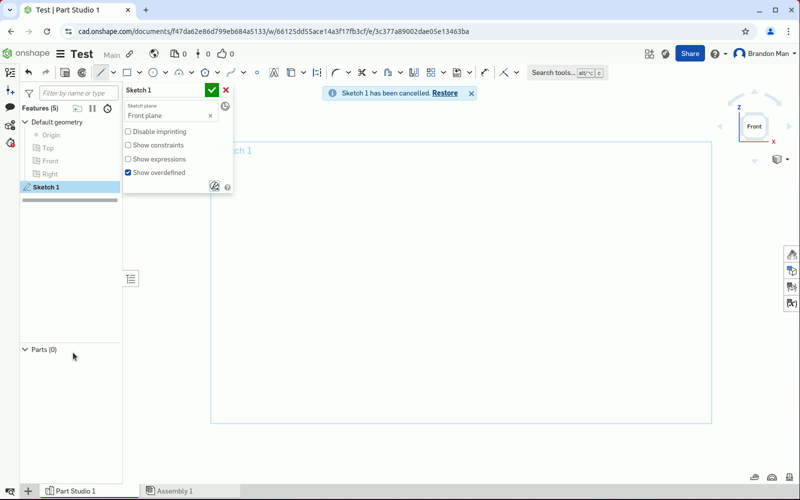
mouse_move(348, 282)
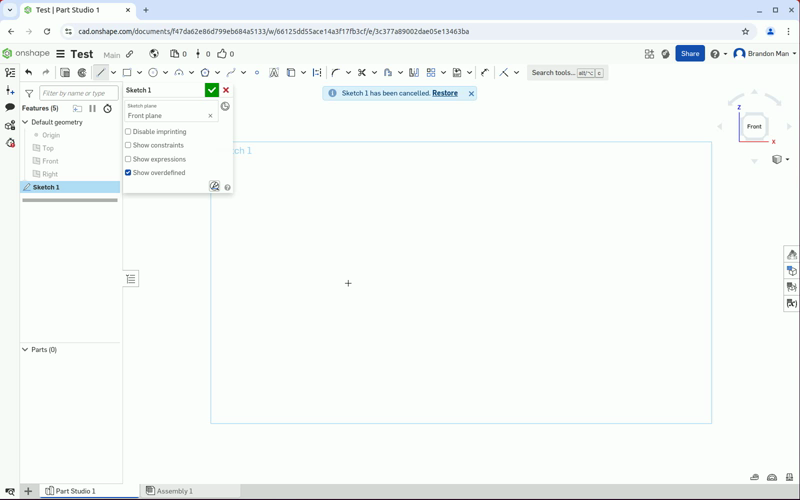
click(348, 282)
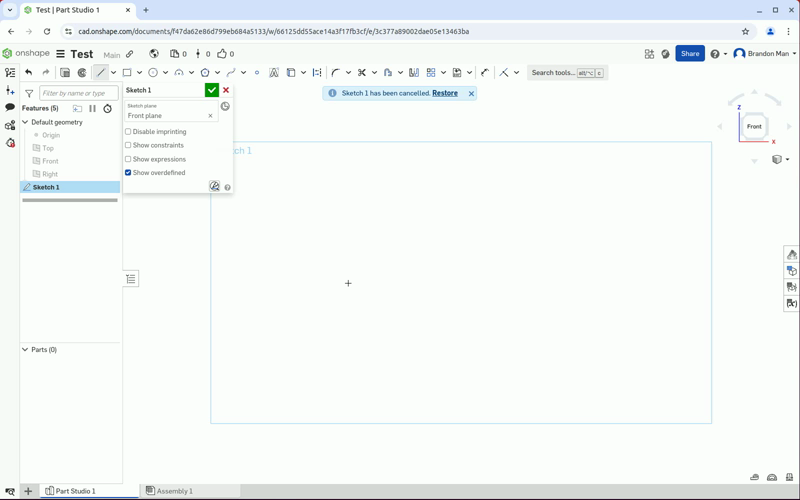
key_up(shift)
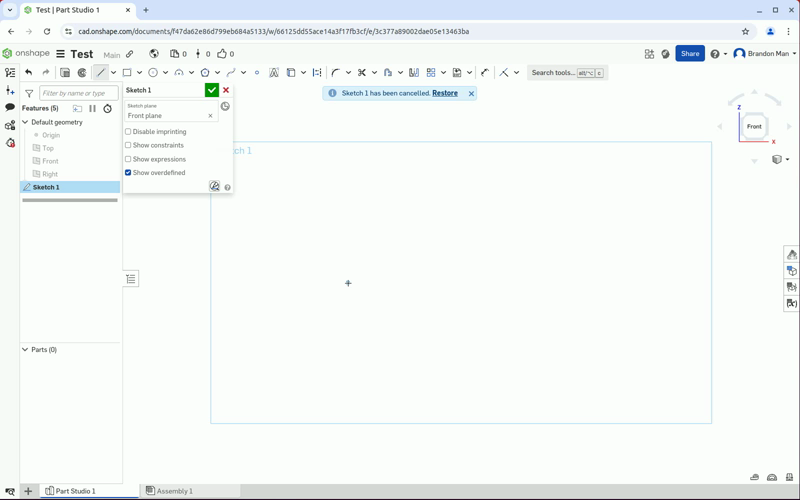
key_down(shift)
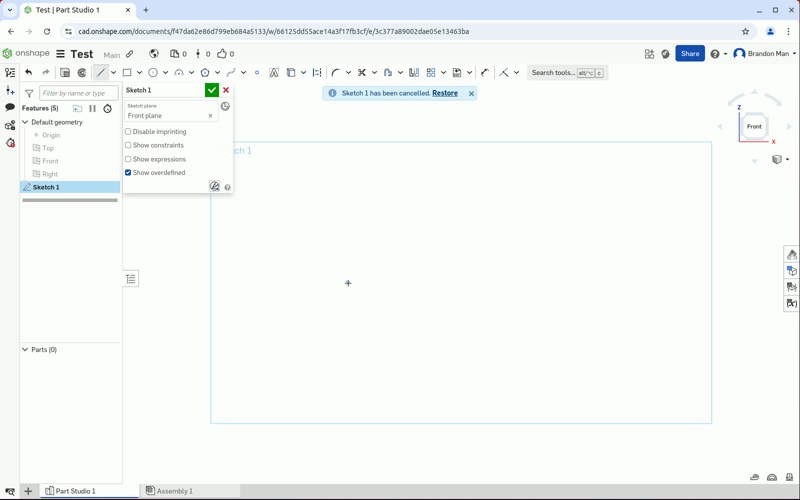
mouse_move(460, 282)
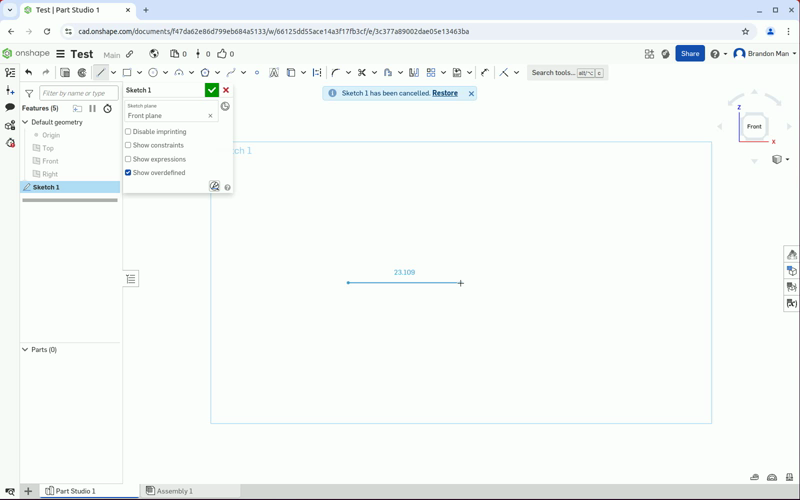
click(460, 282)
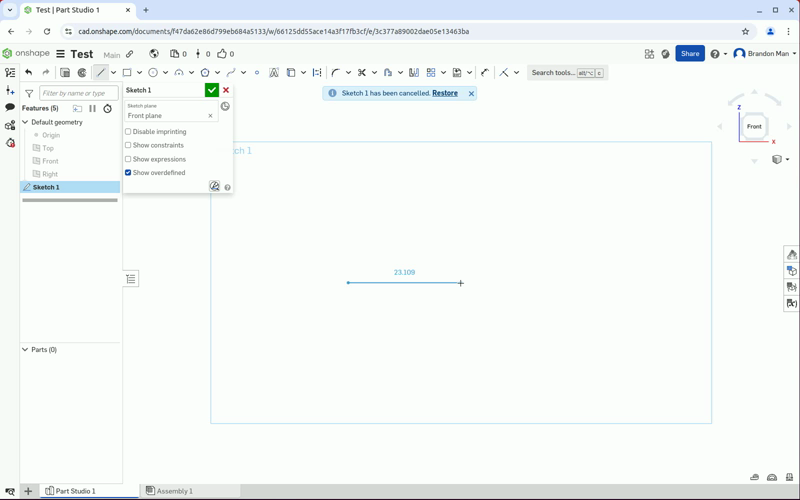
key_up(shift)
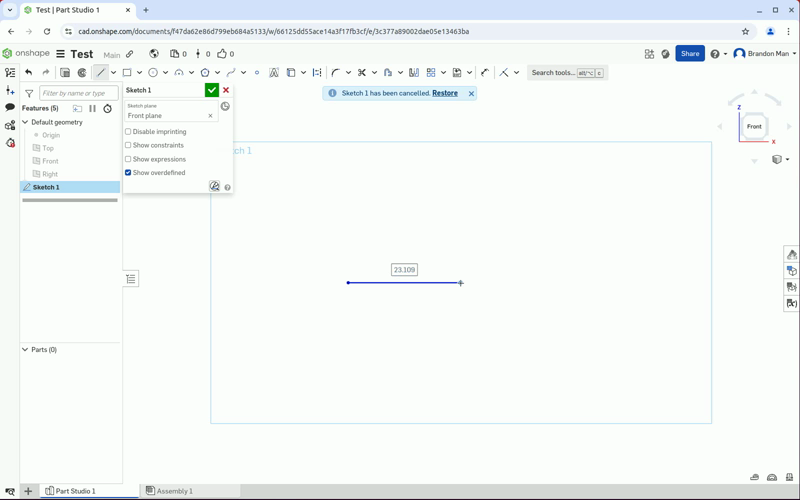
key_down(shift)
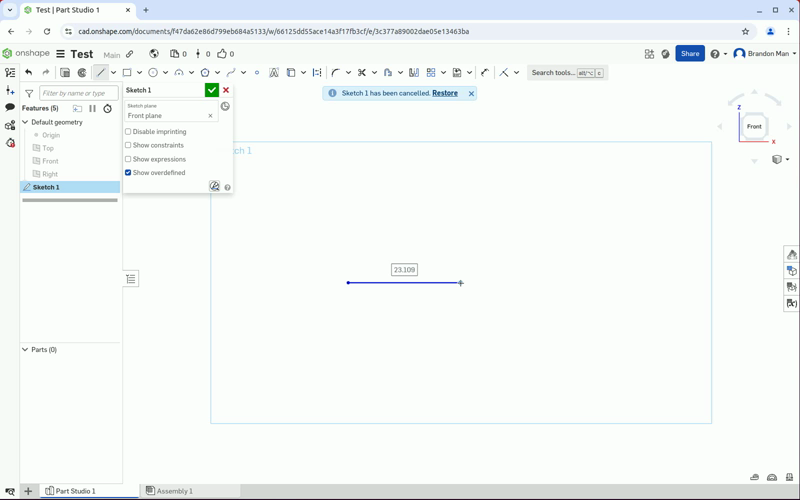
mouse_move(460, 170)
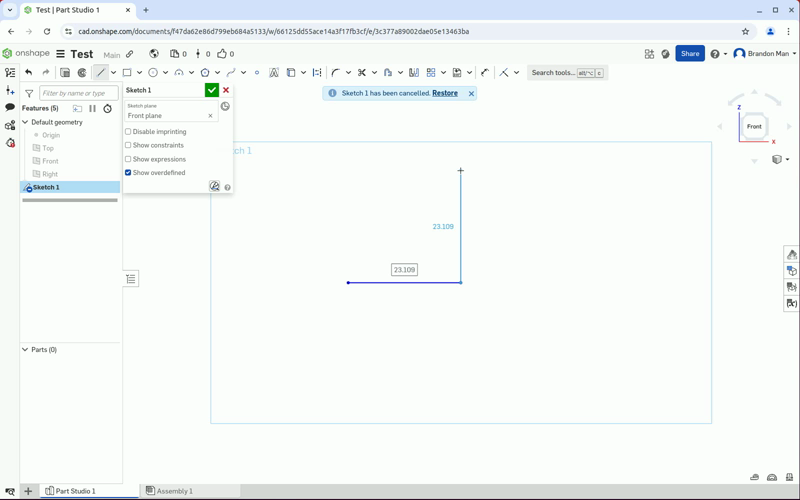
click(460, 170)
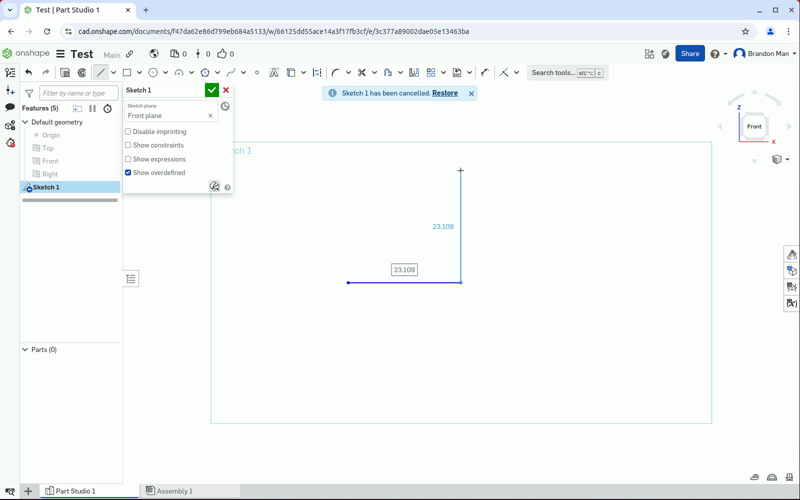
key_up(shift)
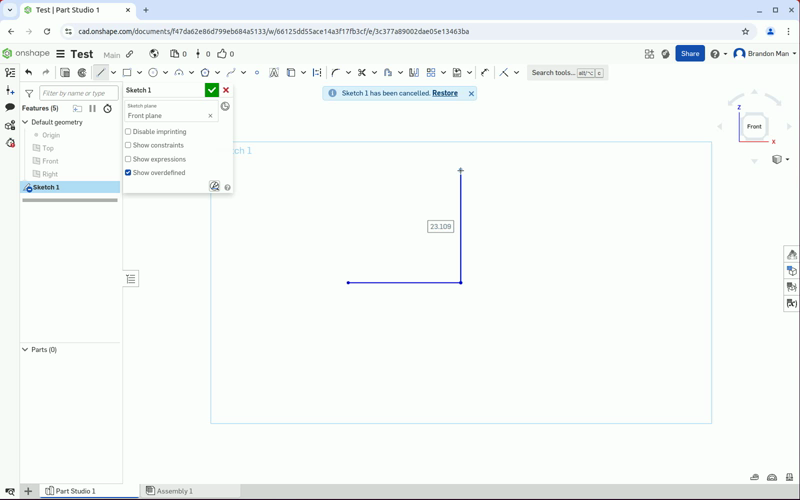
key_down(shift)
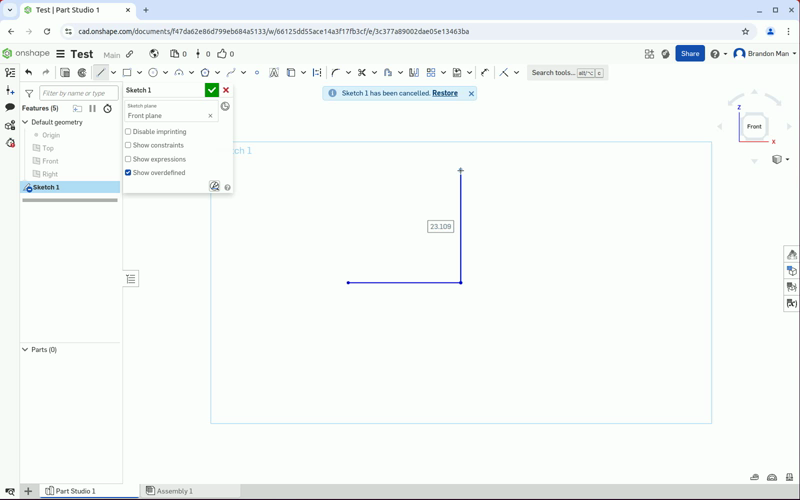
mouse_move(348, 170)
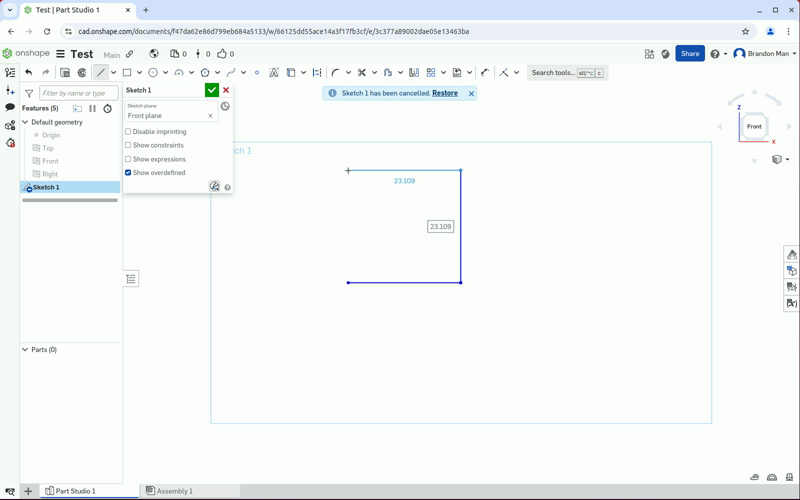
click(348, 170)
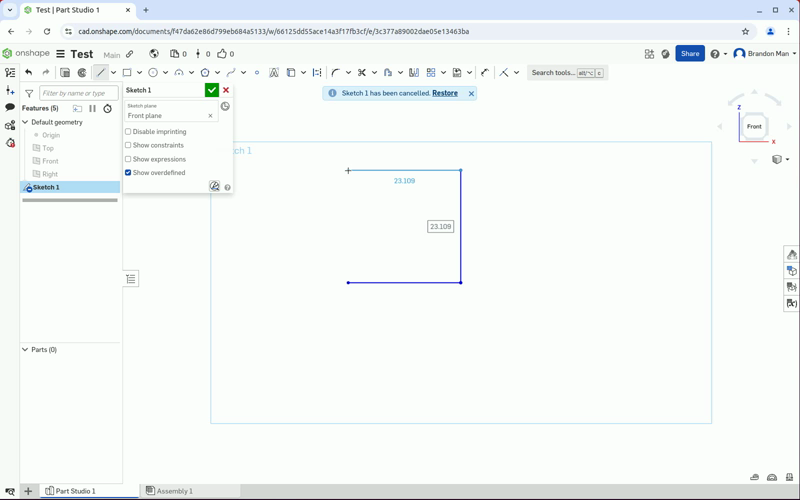
key_up(shift)
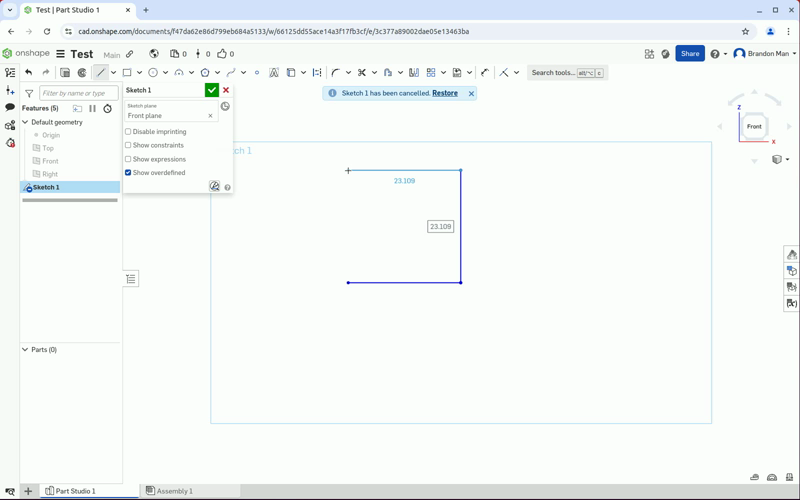
key_down(shift)
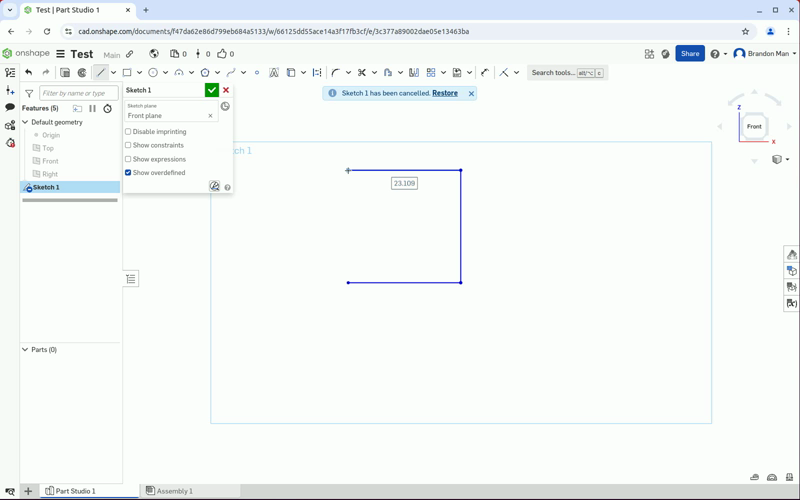
mouse_move(348, 282)
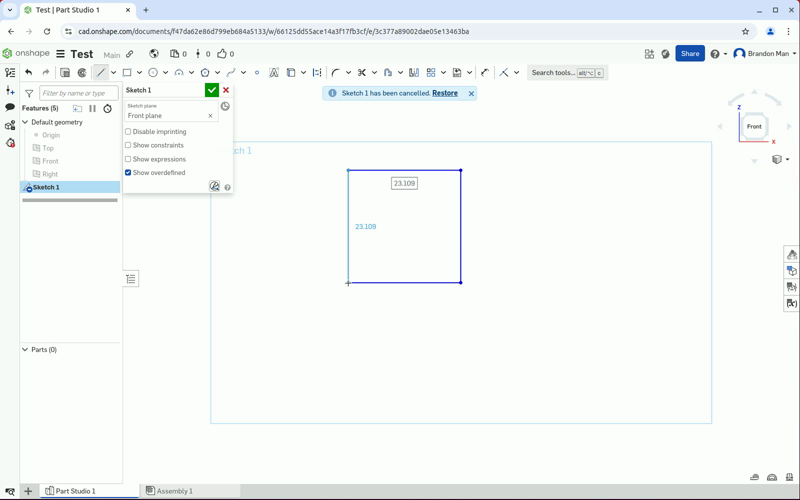
key_up(shift)
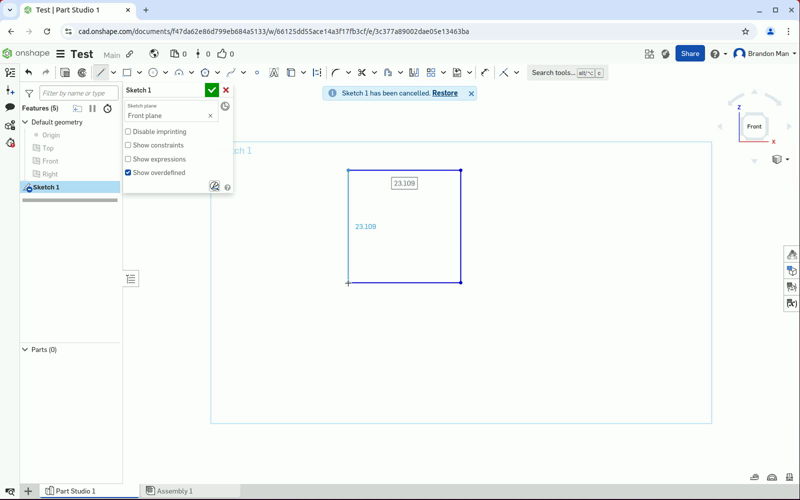
click(348, 282)
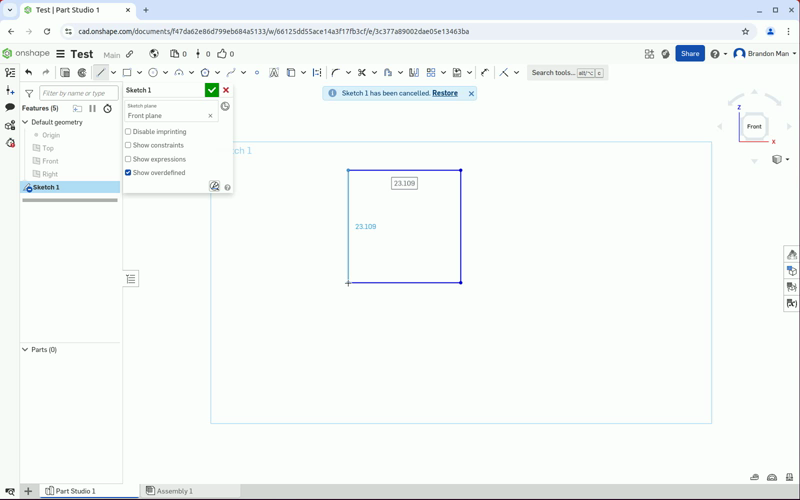
key(esc)
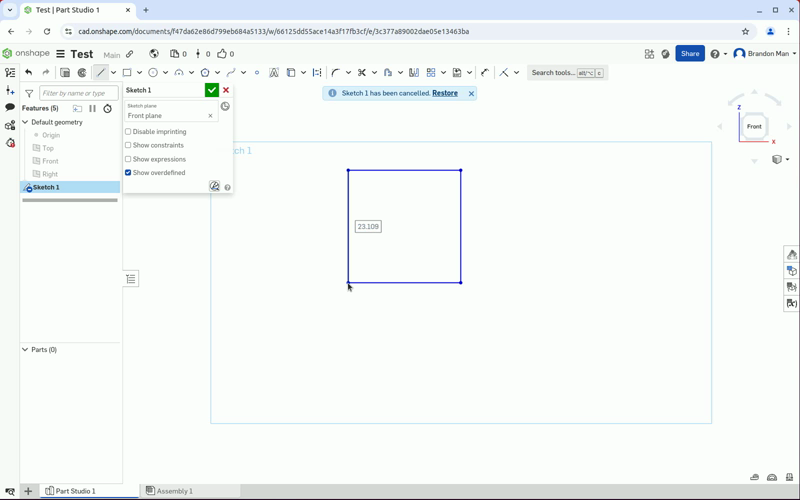
mouse_move(423, 197)
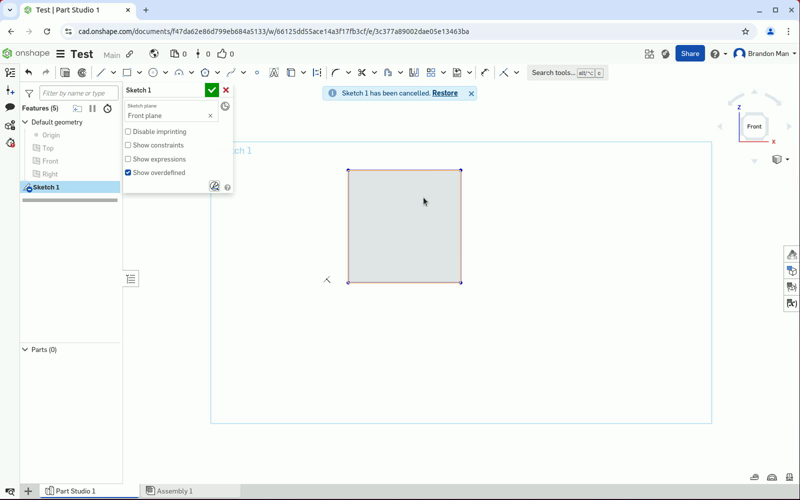
click(423, 197)
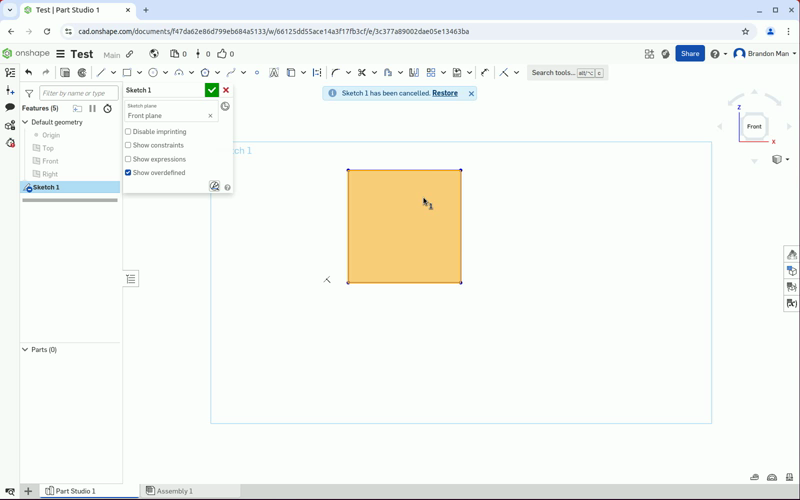
mouse_move(73, 352)
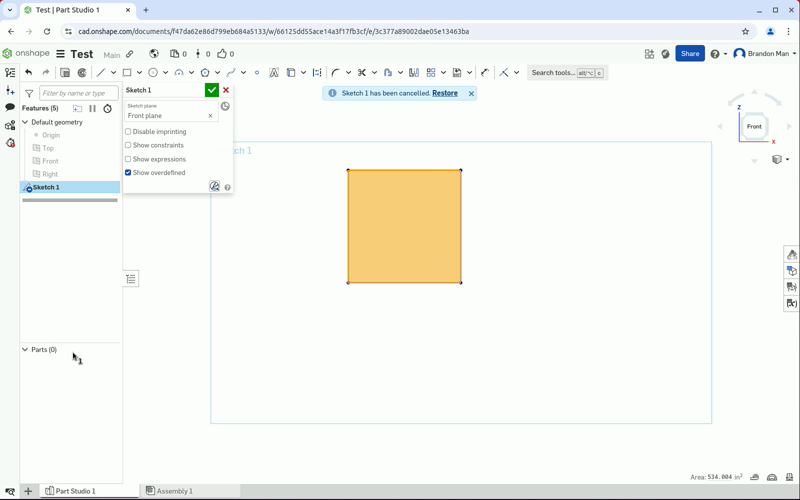
key(shift+y)
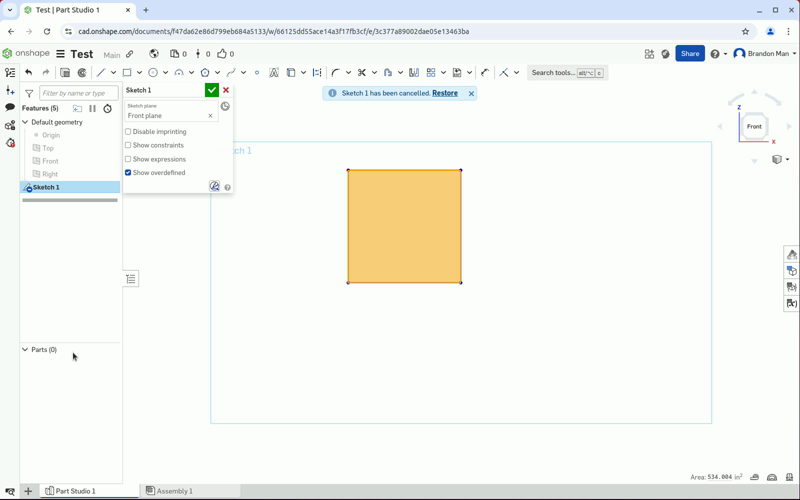
key(shift+e)
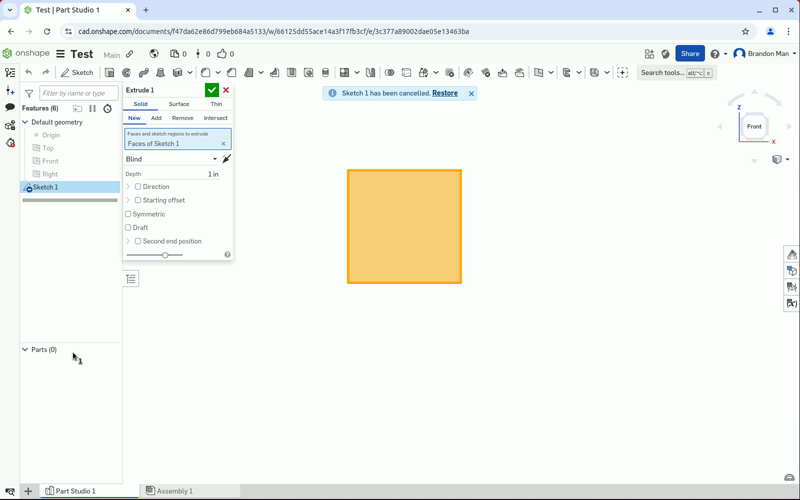
mouse_move(143, 106)
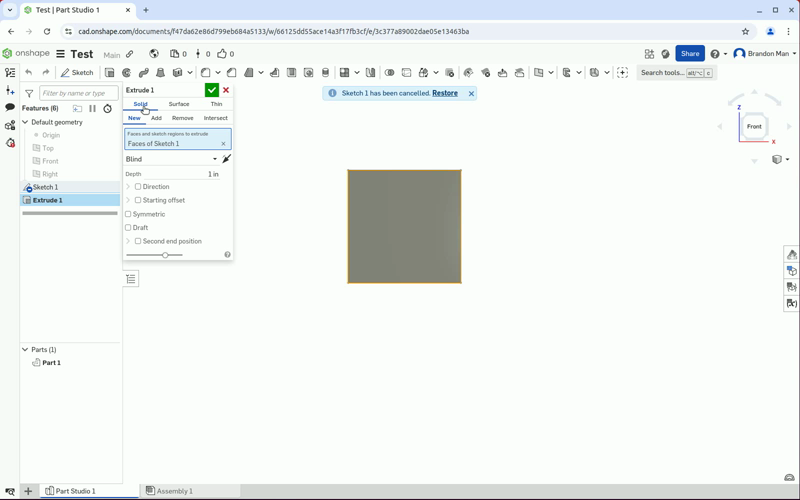
click(143, 106)
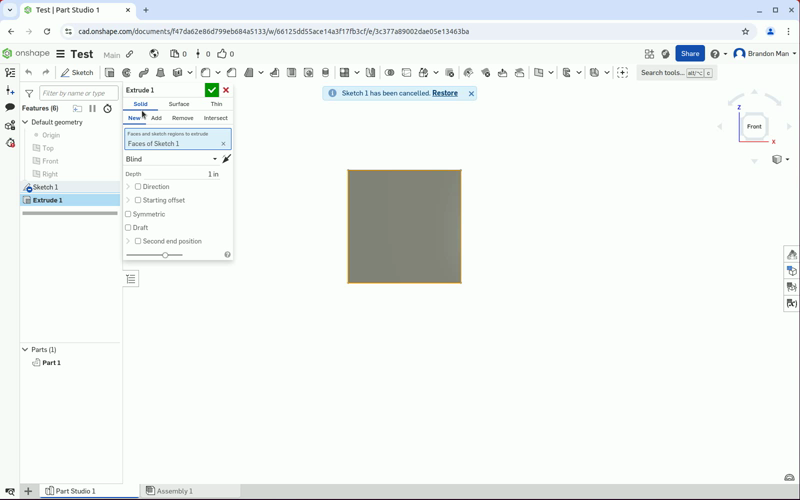
mouse_move(137, 120)
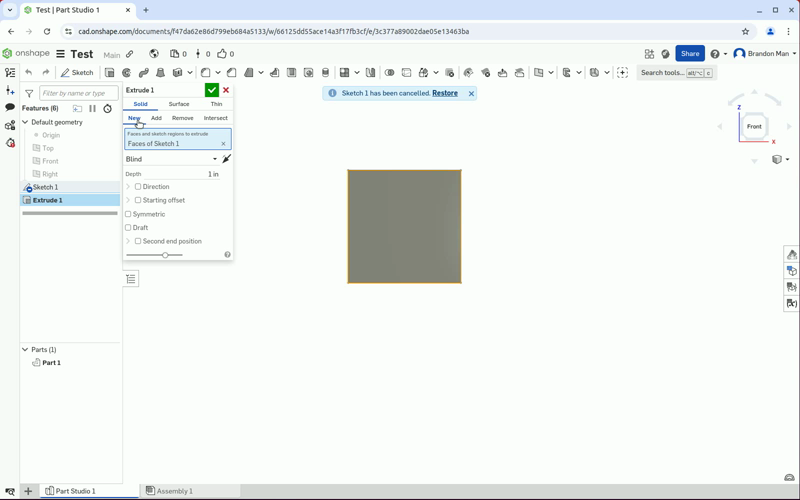
click(137, 120)
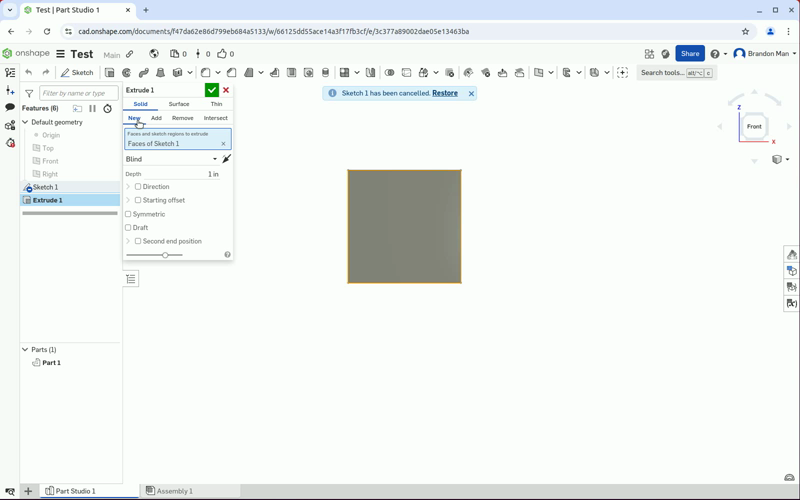
key(tab, 4)
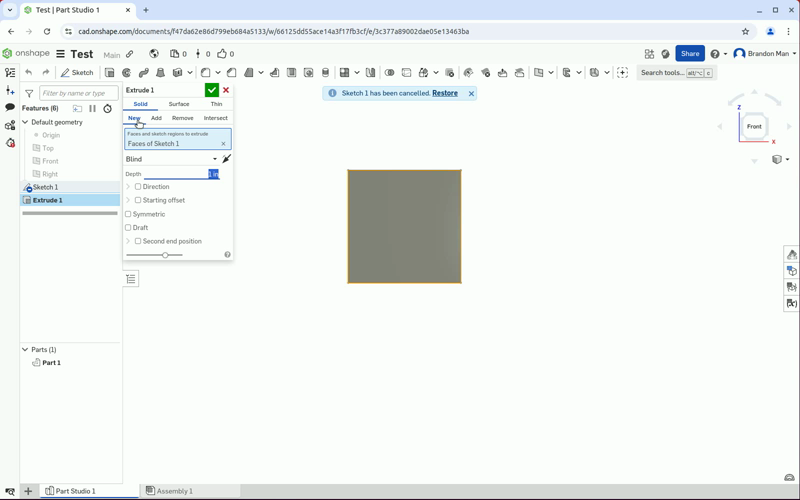
text(23.108)
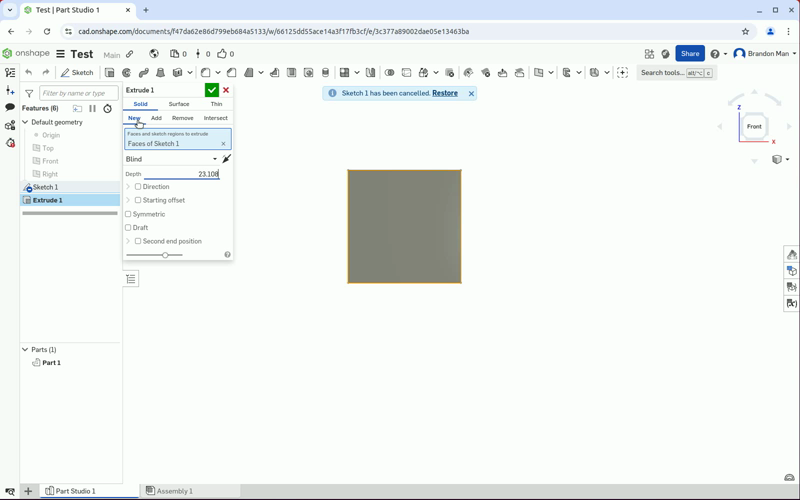
key(enter)
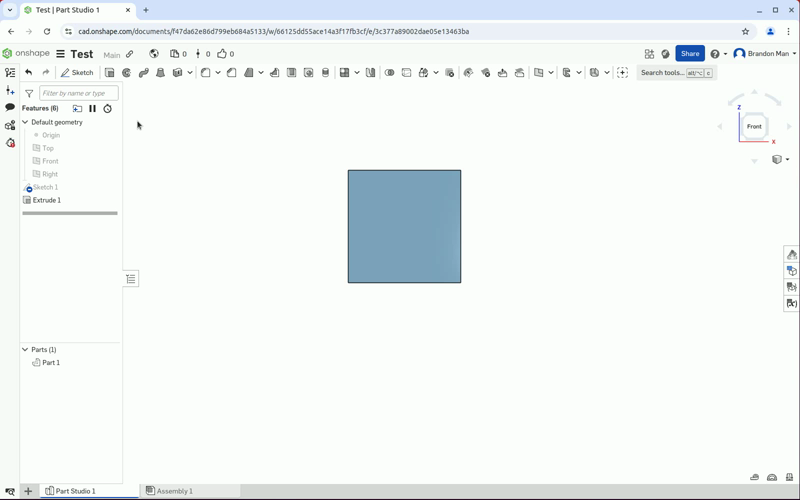
key(shift+h)
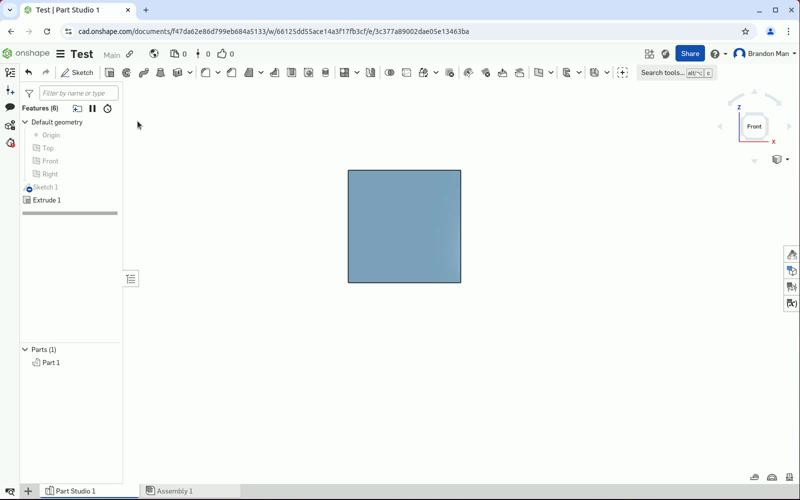
key(shift+h)
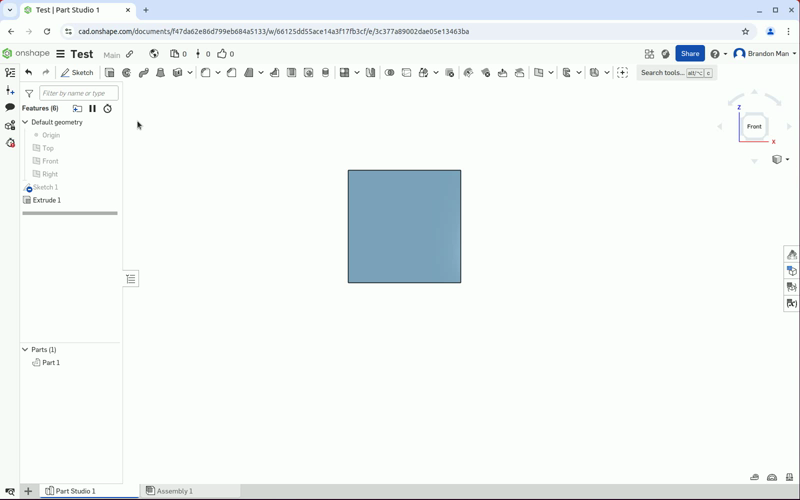
mouse_move(73, 189)
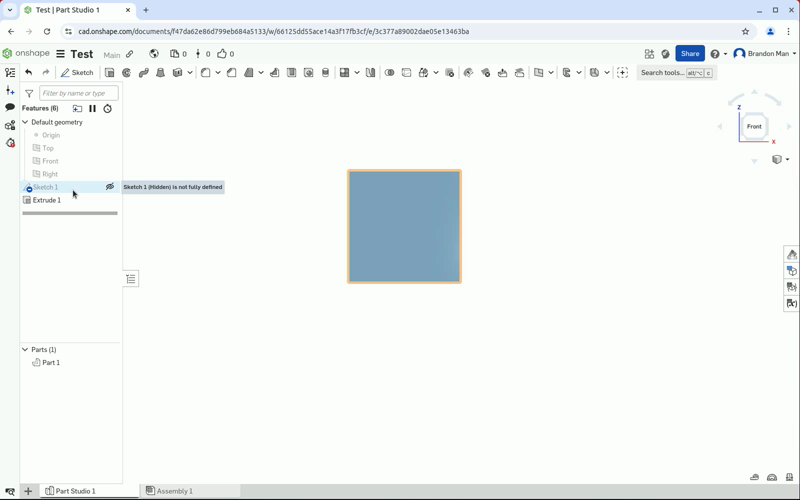
click(73, 189)
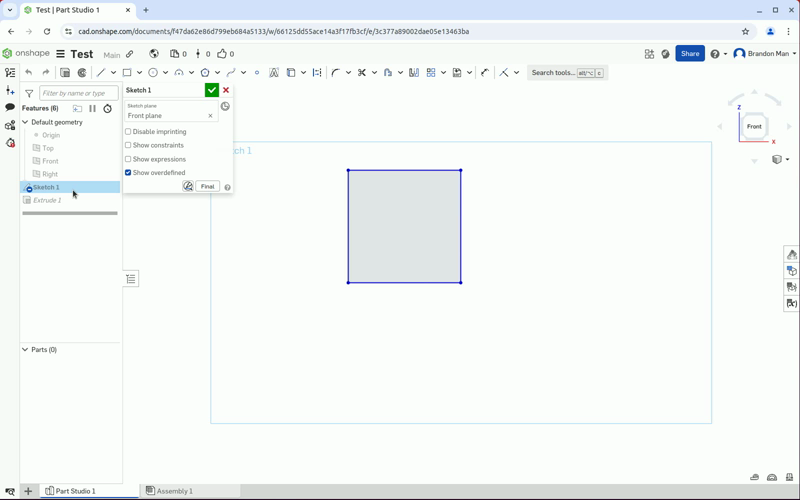
mouse_move(229, 92)
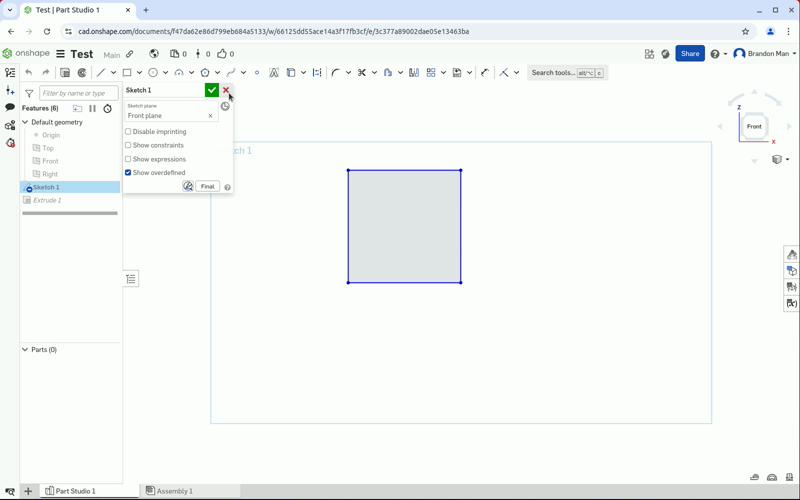
click(229, 92)
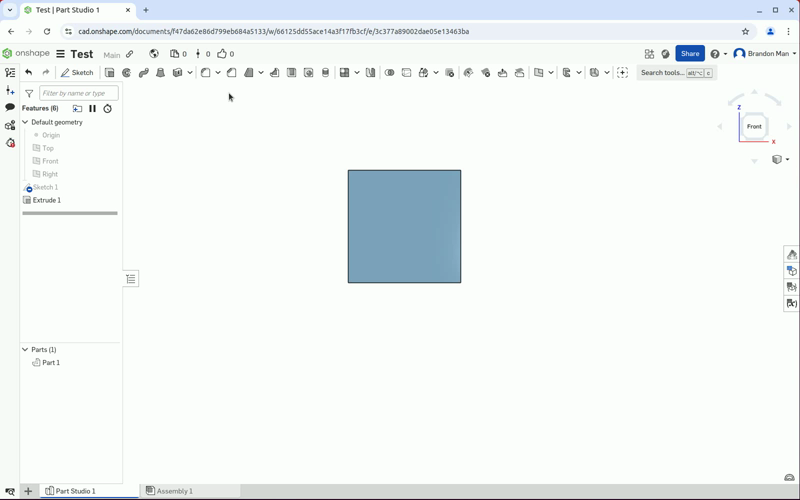
mouse_move(541, 75)
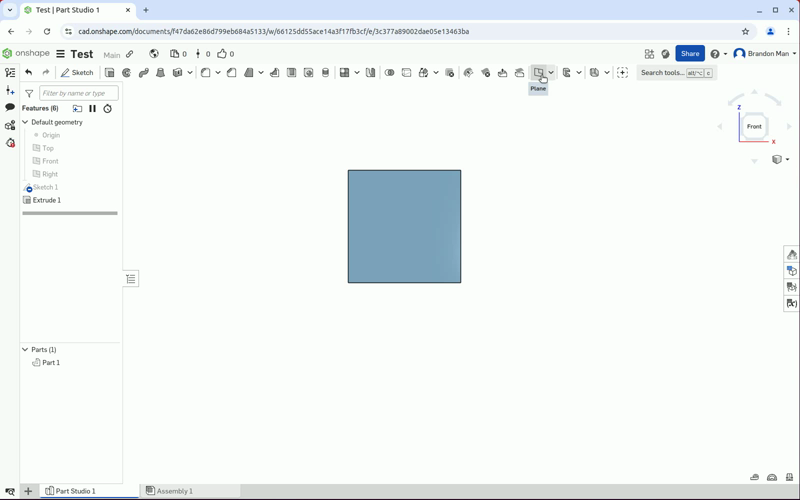
click(541, 75)
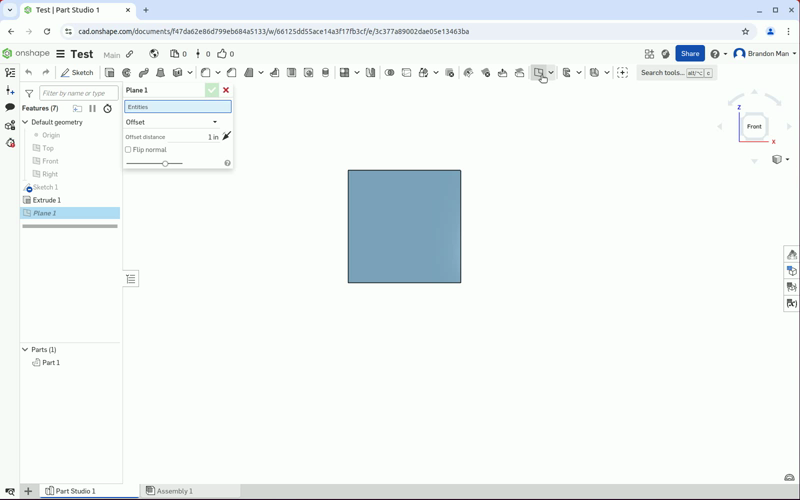
mouse_move(73, 163)
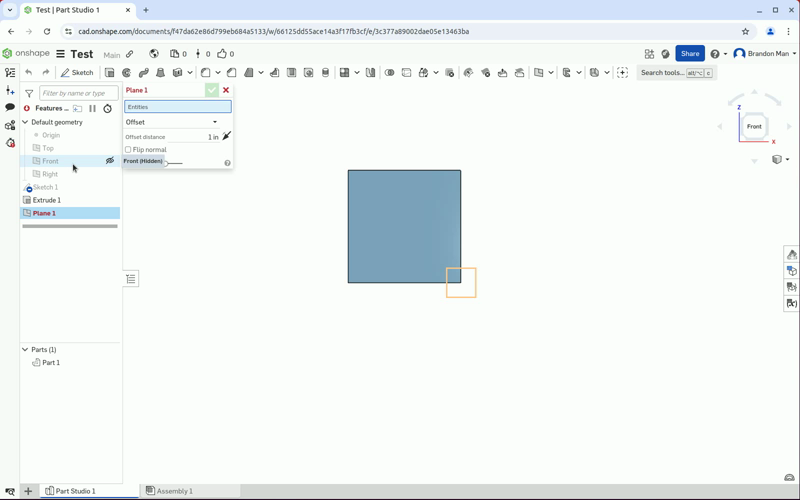
click(73, 163)
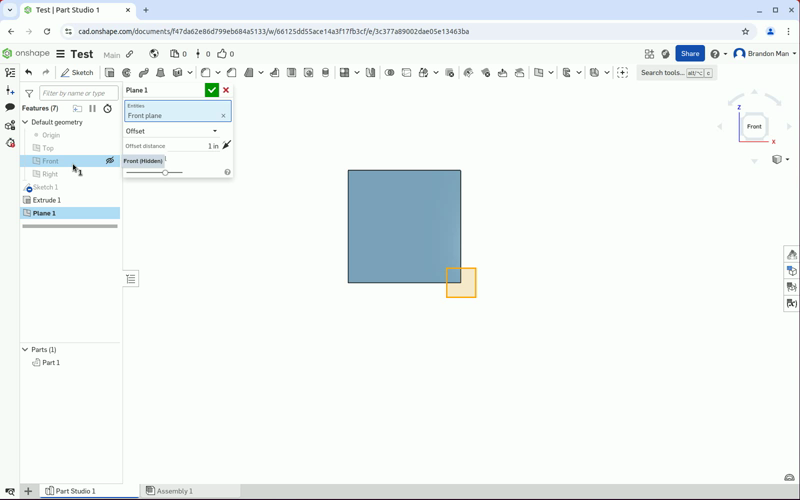
key(tab, 2)
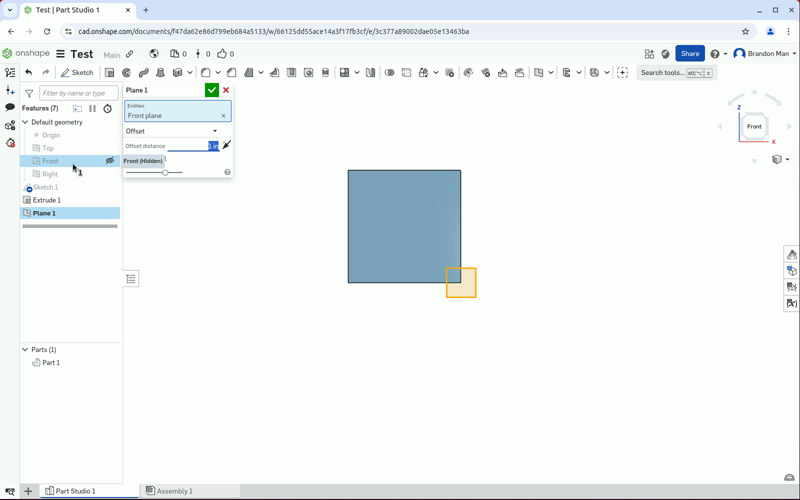
text(23.108)
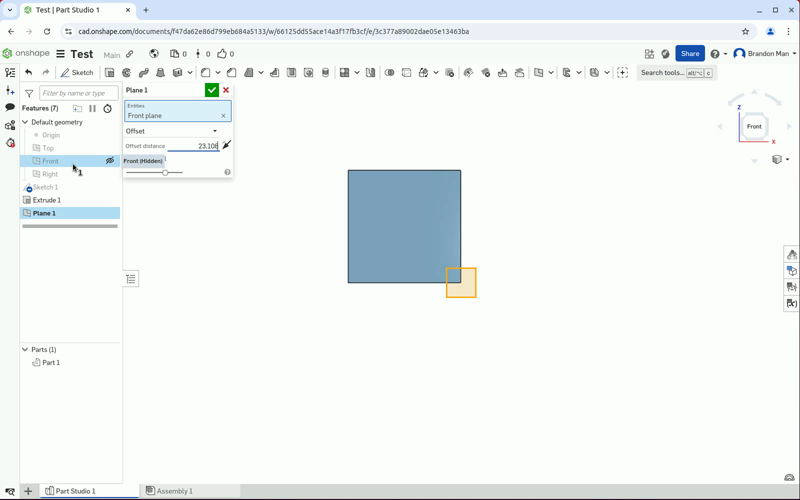
key(enter, 2)
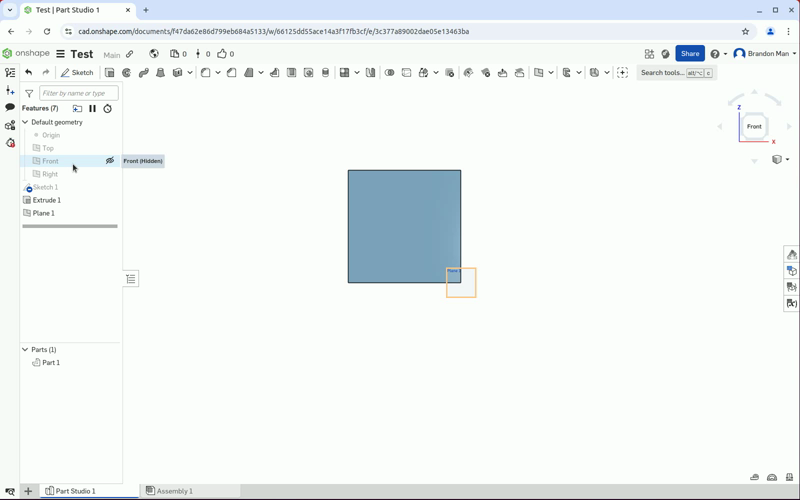
key(shift+s)
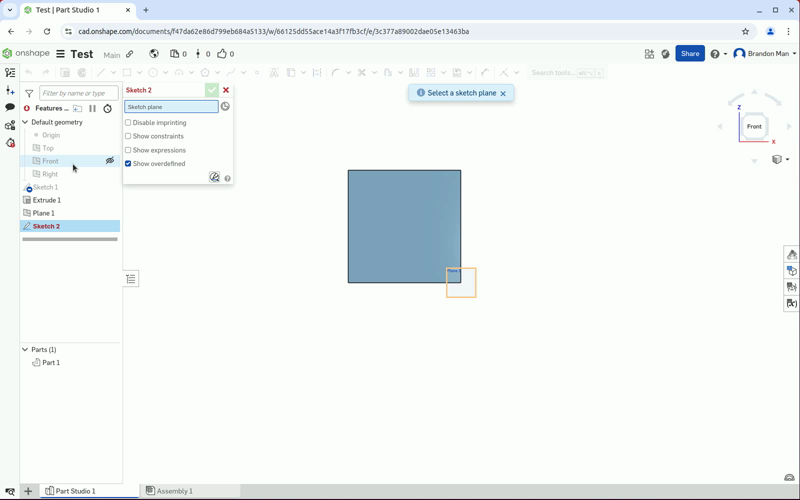
mouse_move(73, 215)
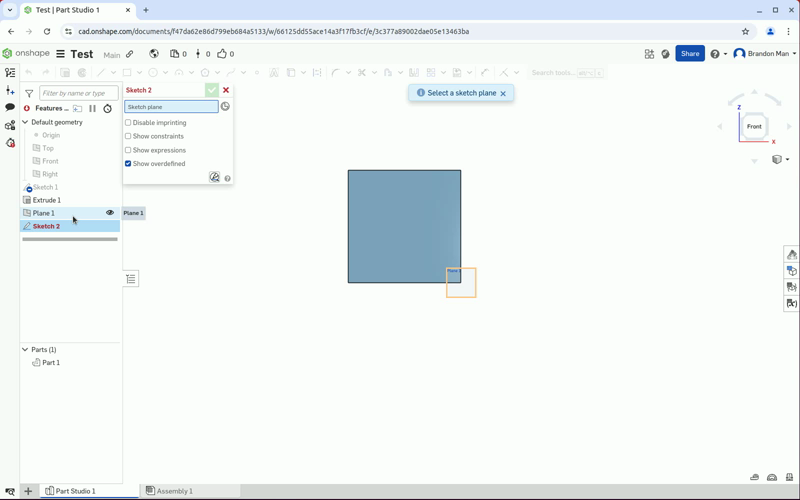
click(73, 215)
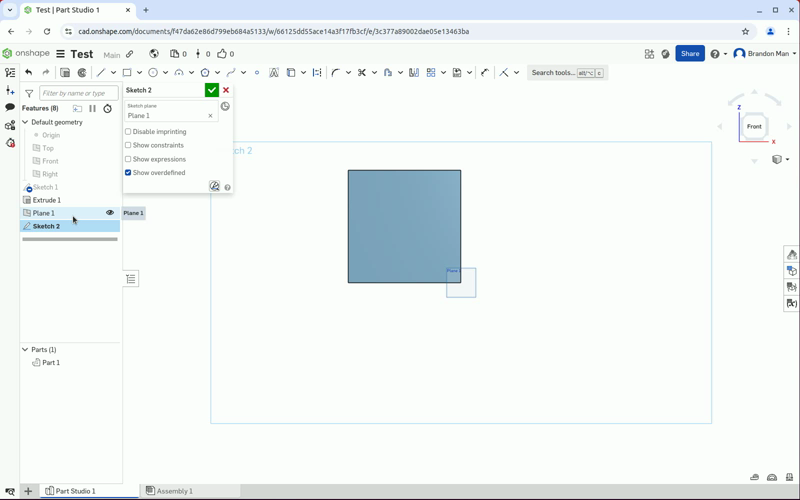
mouse_move(73, 352)
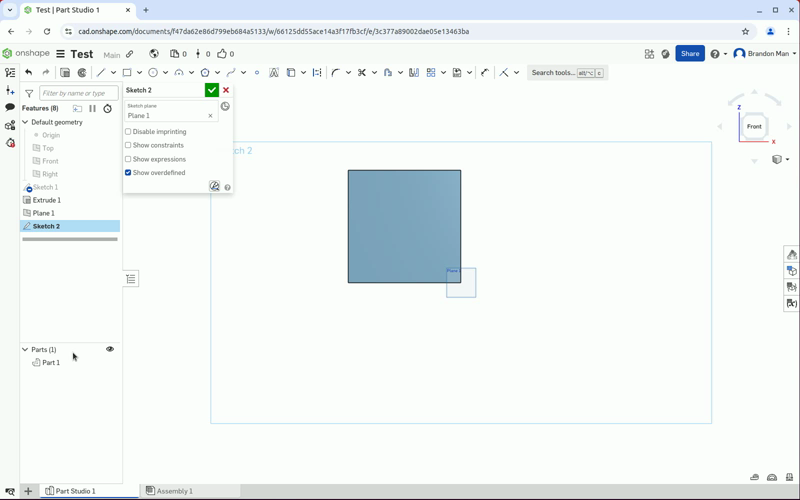
key(y)
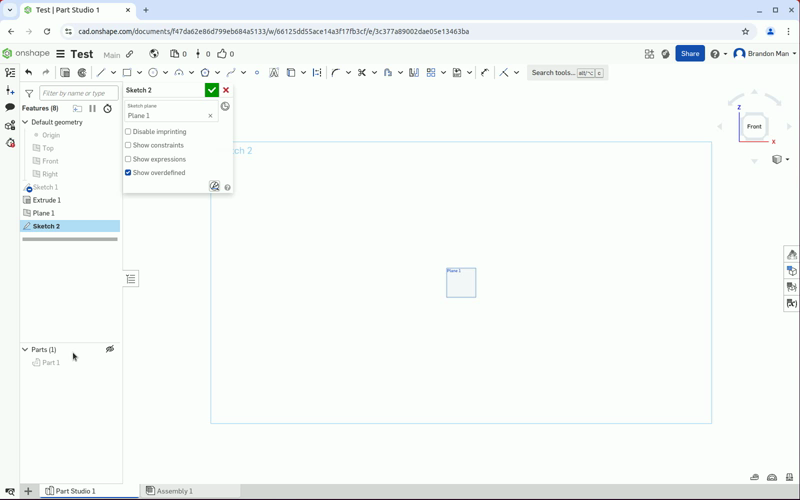
key(l)
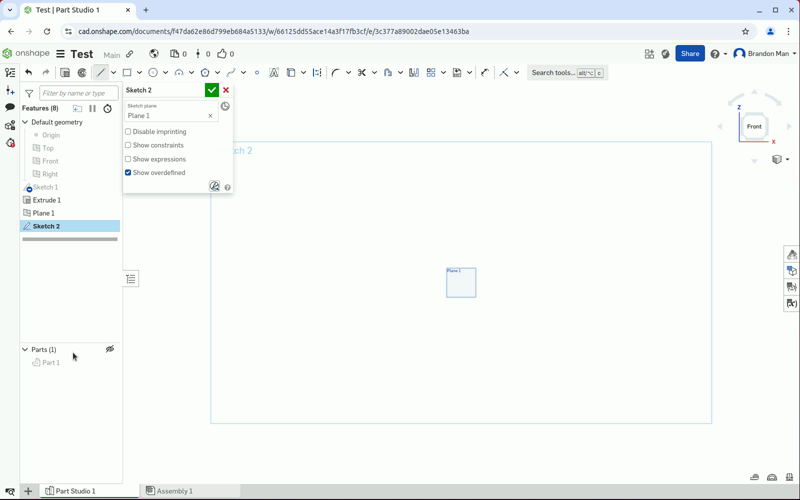
key_down(shift)
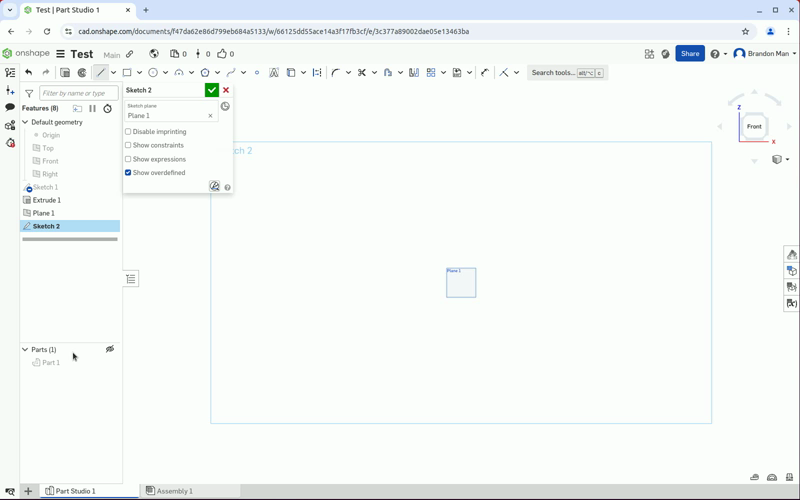
mouse_move(348, 226)
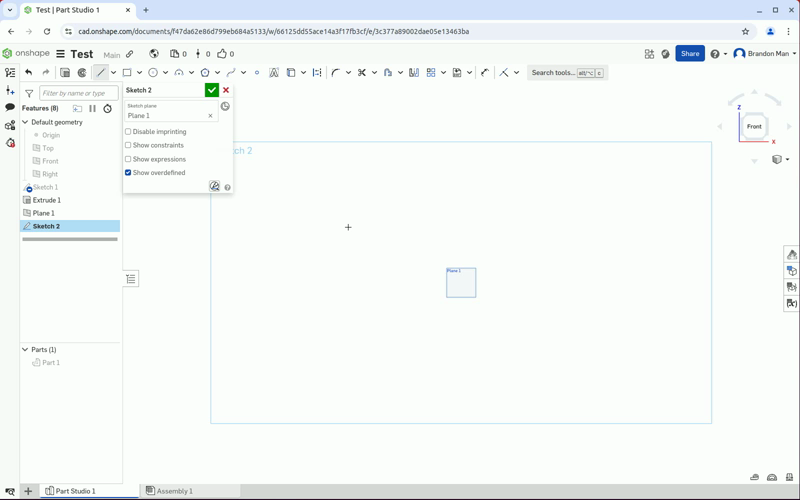
click(348, 226)
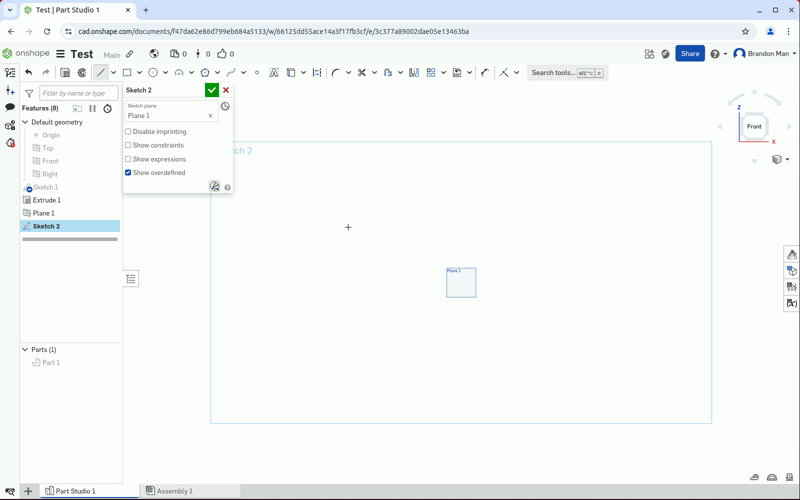
key_up(shift)
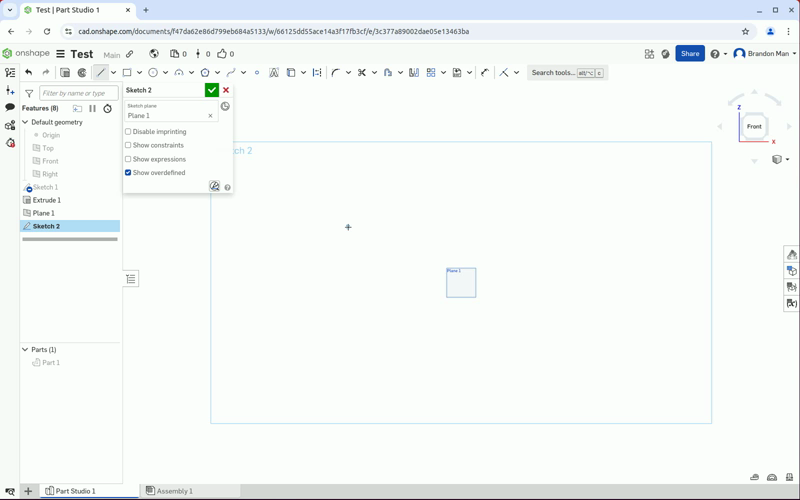
key_down(shift)
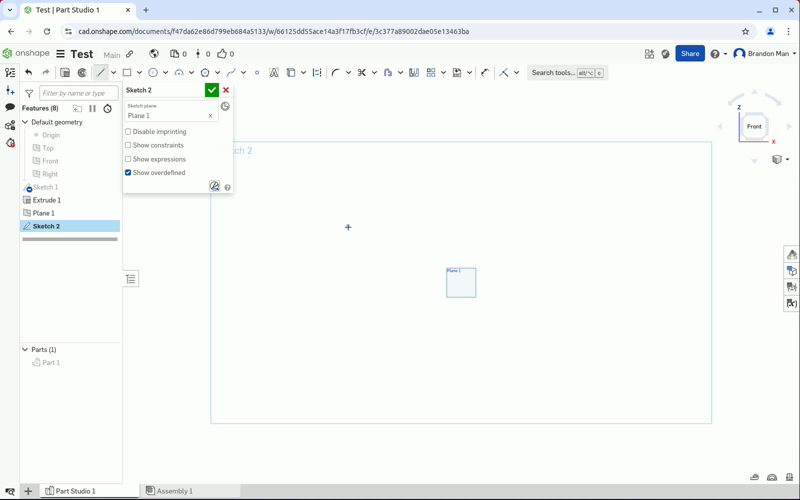
mouse_move(378, 226)
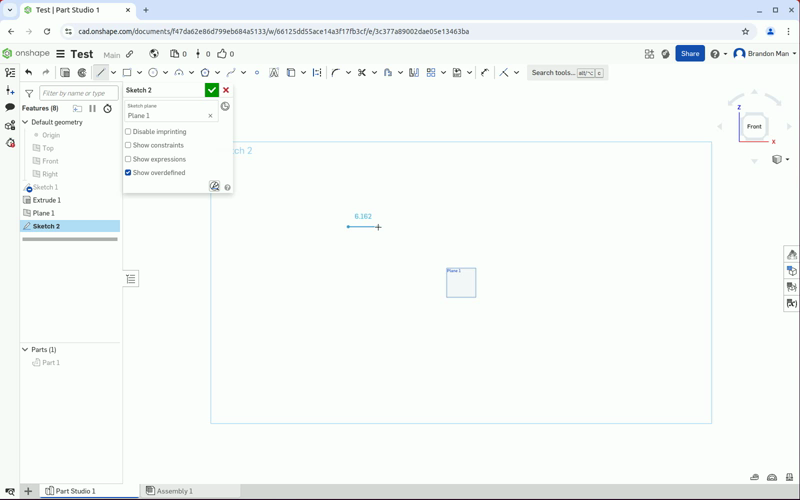
mouse_move(404, 226)
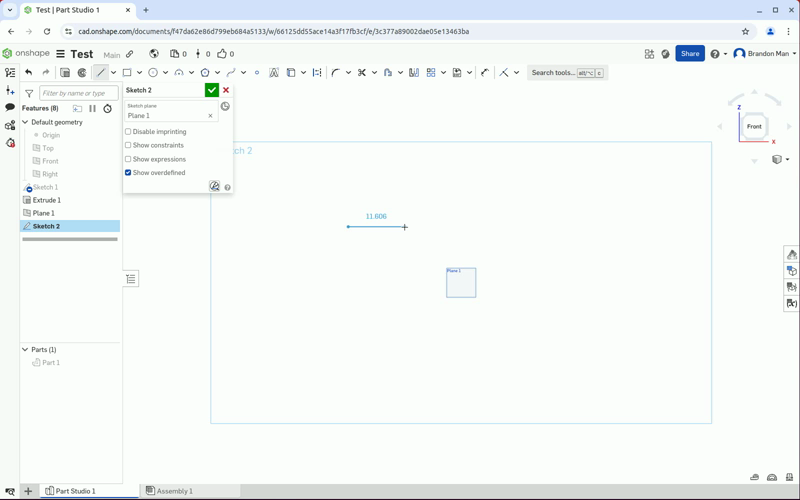
click(404, 226)
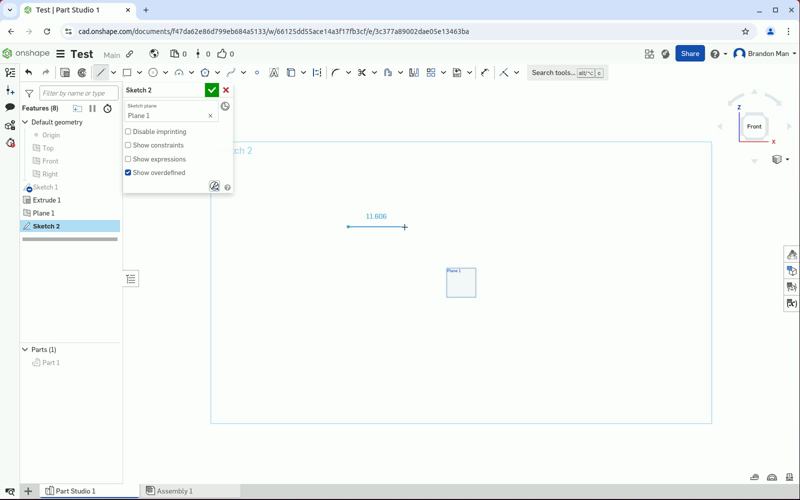
key_up(shift)
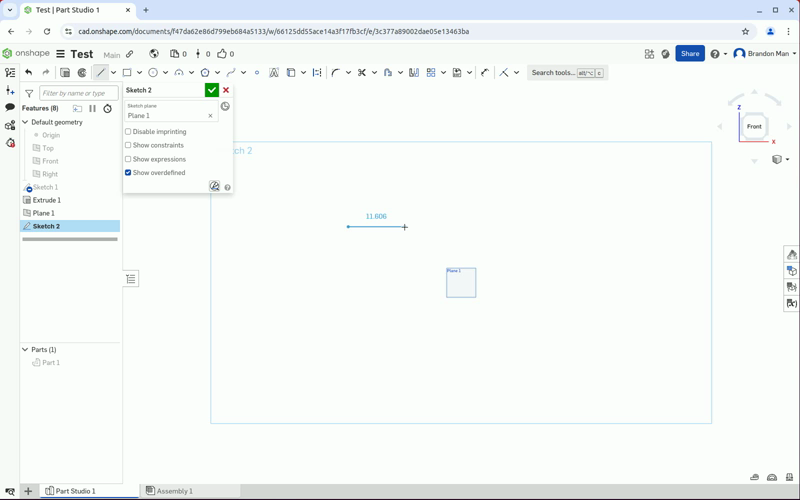
key_down(shift)
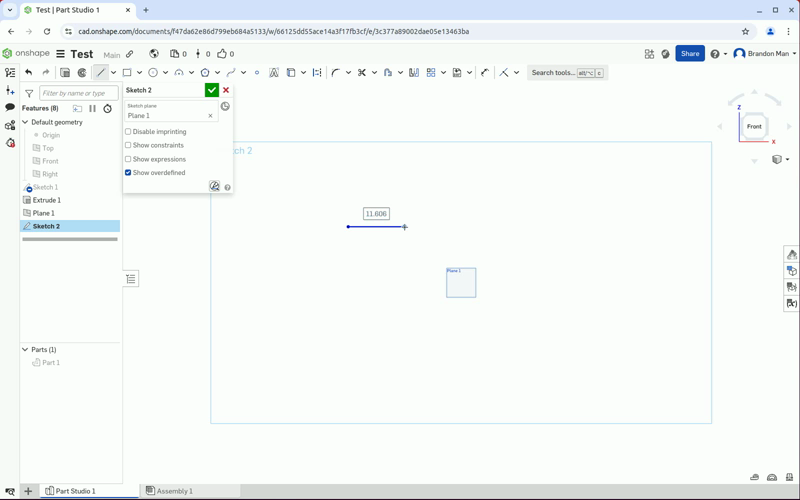
mouse_move(434, 226)
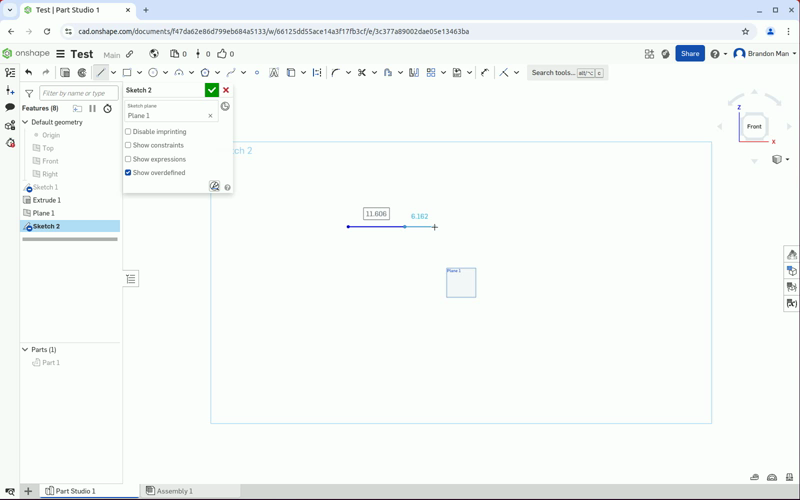
mouse_move(404, 169)
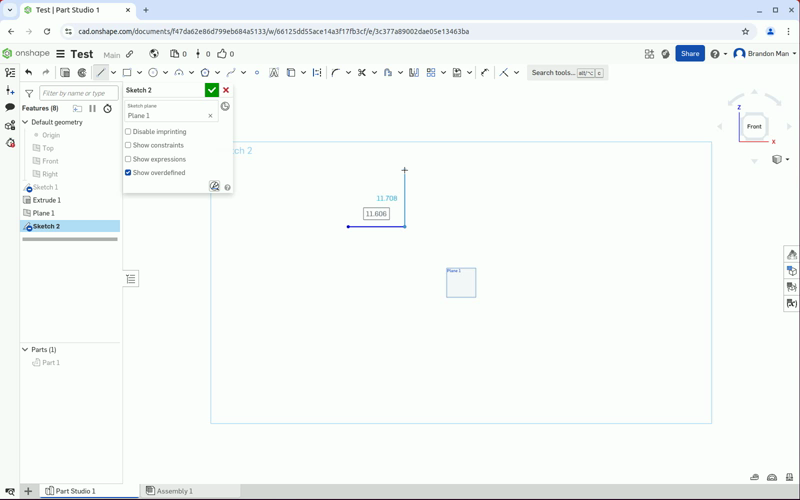
click(404, 169)
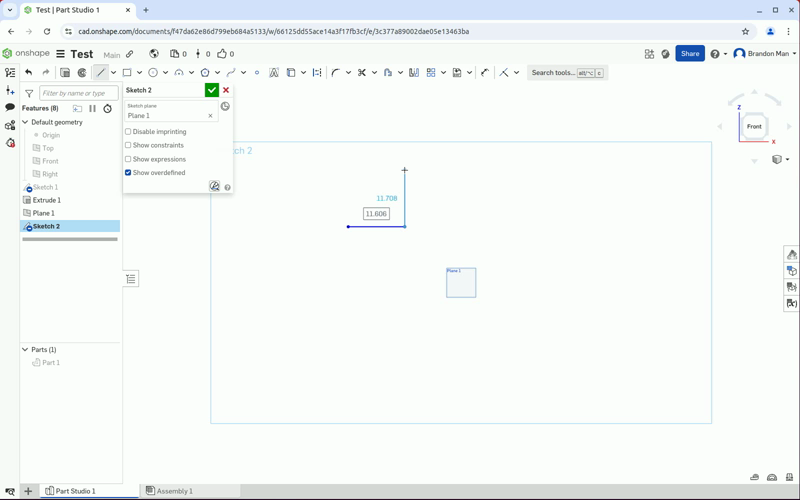
key_up(shift)
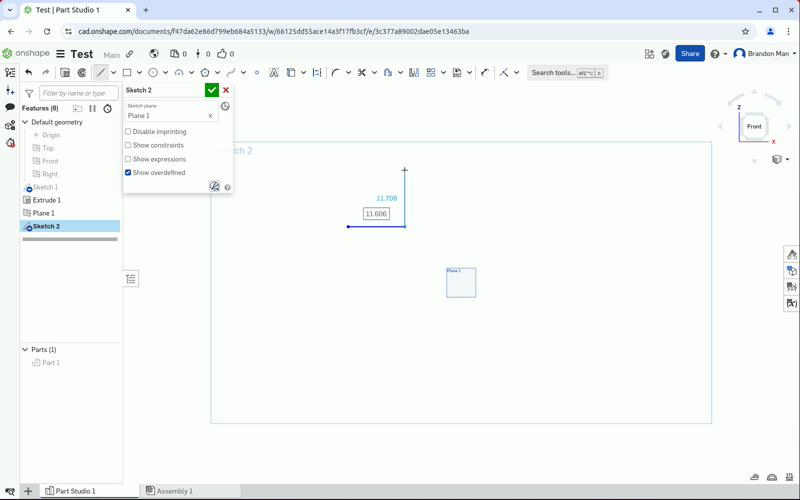
key_down(shift)
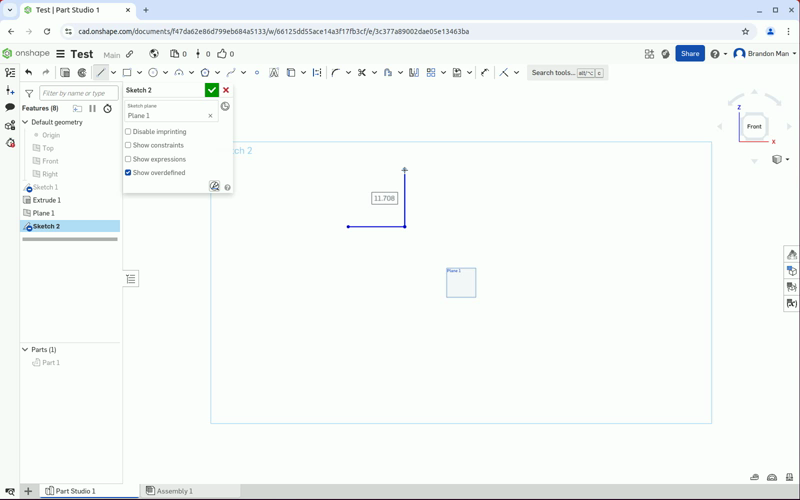
mouse_move(434, 169)
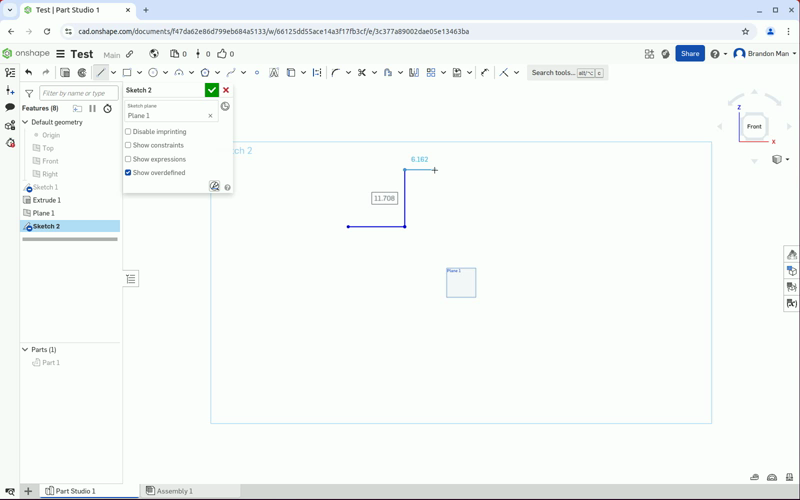
mouse_move(348, 169)
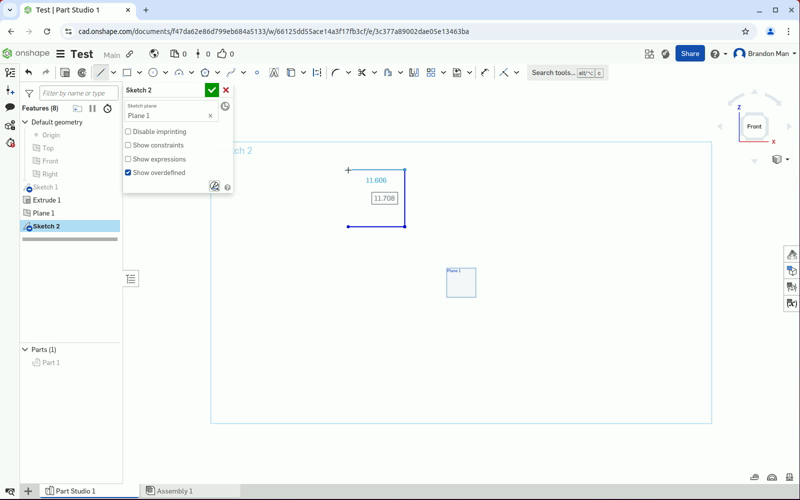
click(348, 169)
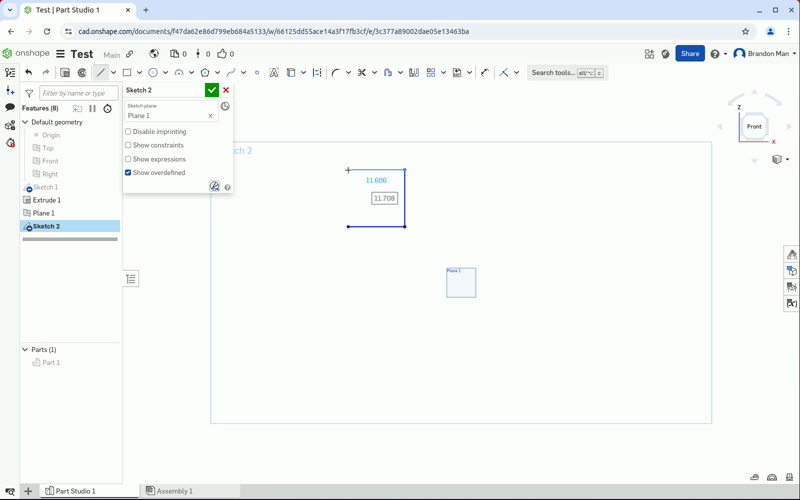
key_up(shift)
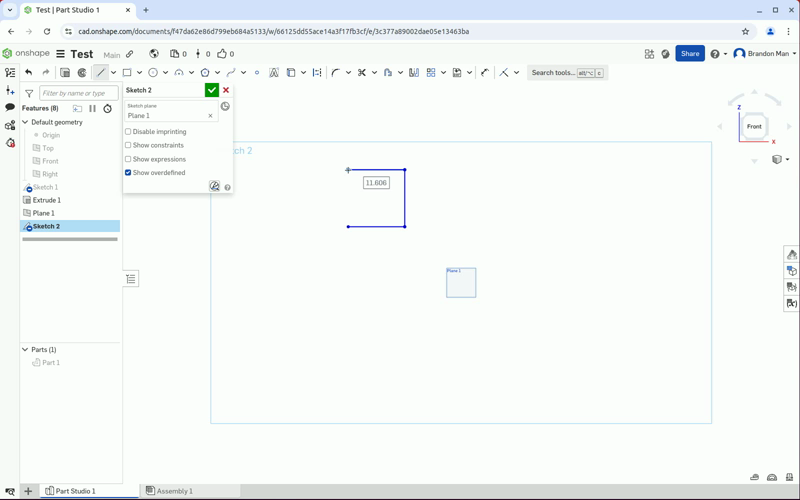
mouse_move(378, 169)
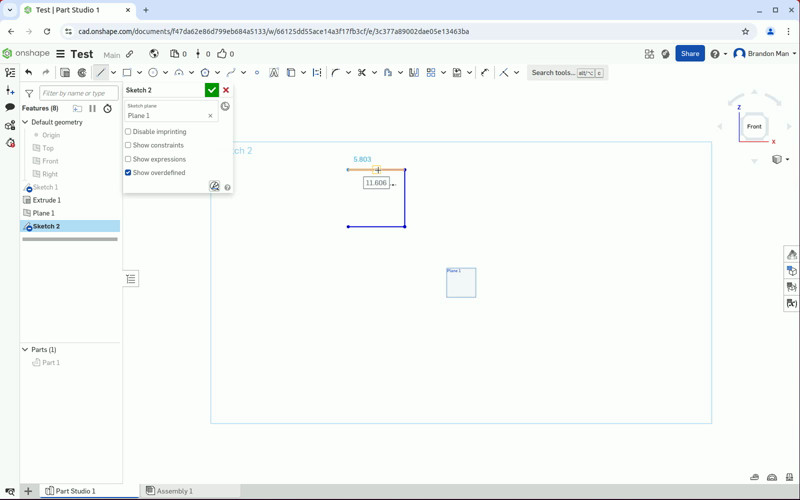
key_down(shift)
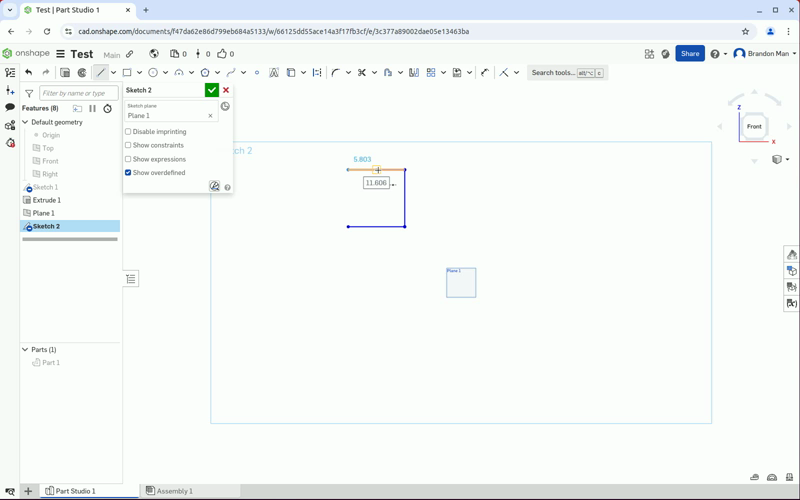
mouse_move(348, 226)
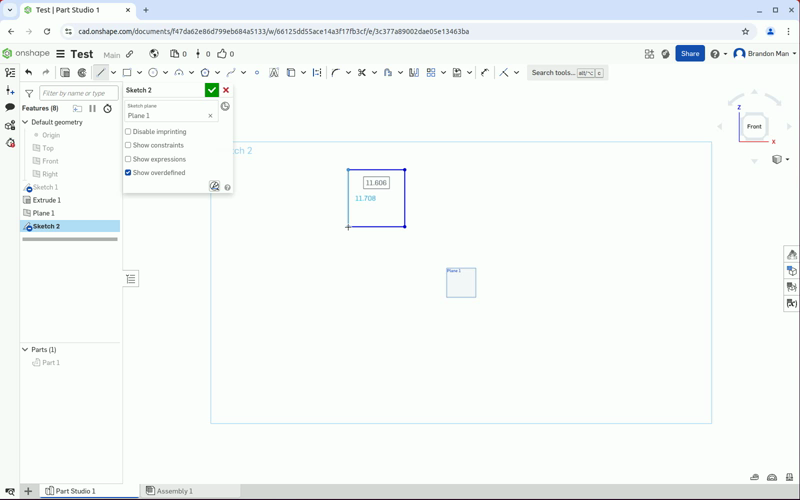
key_up(shift)
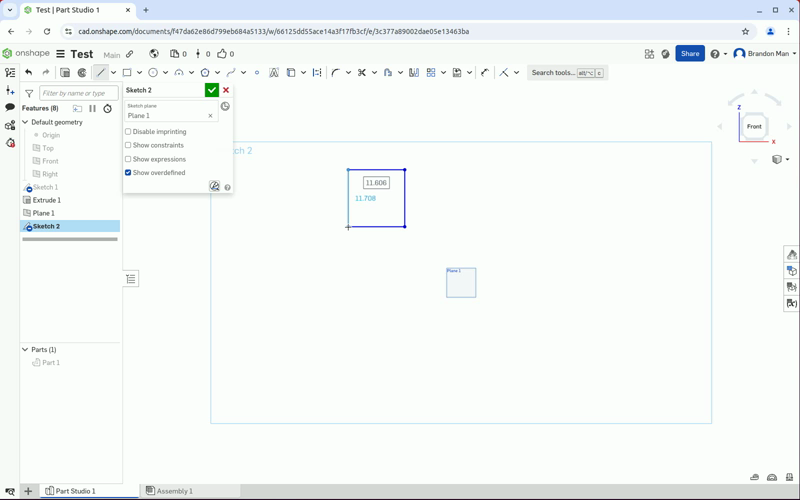
click(348, 226)
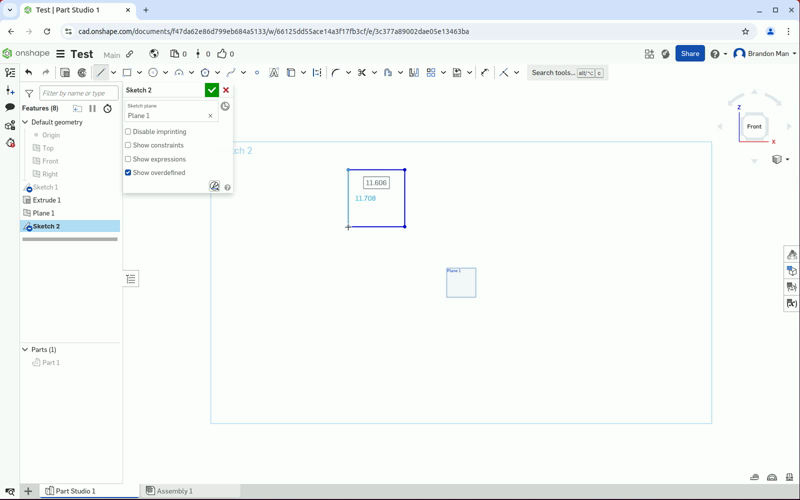
key(esc)
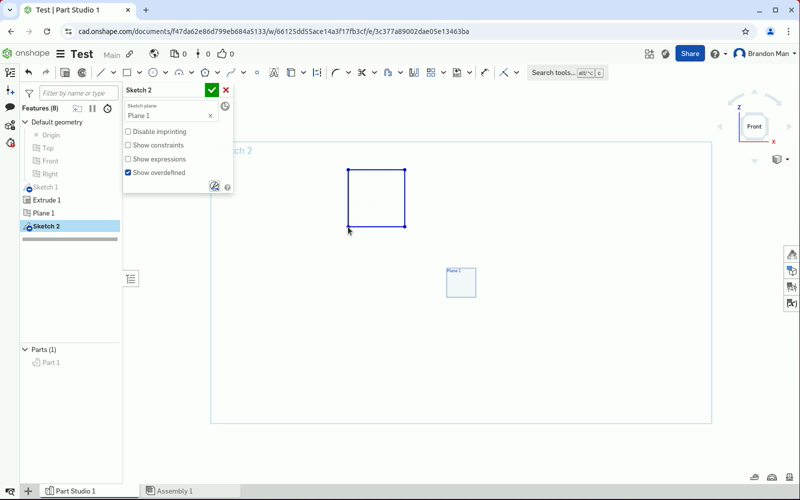
mouse_move(377, 195)
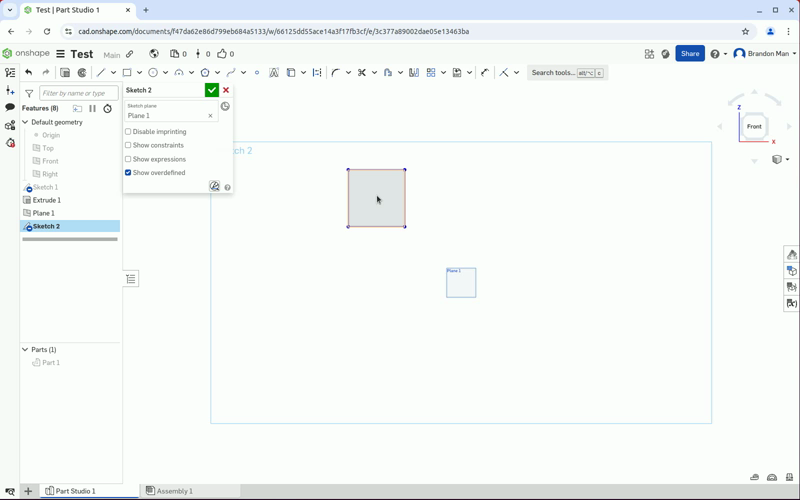
click(377, 195)
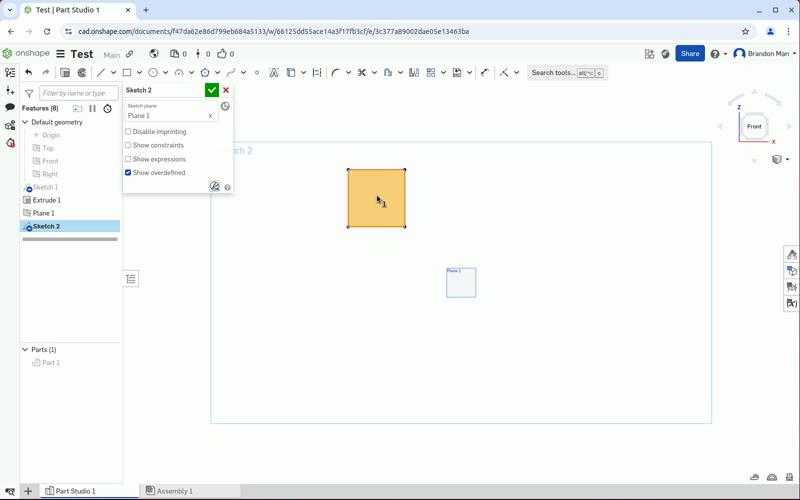
mouse_move(73, 352)
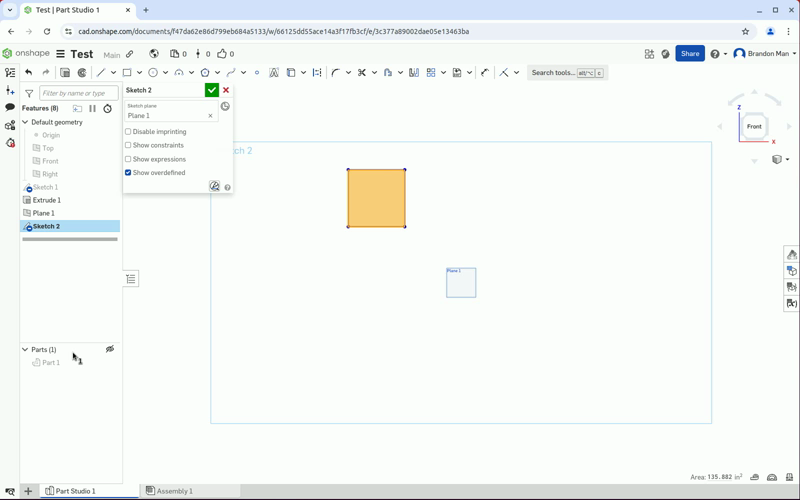
key(shift+y)
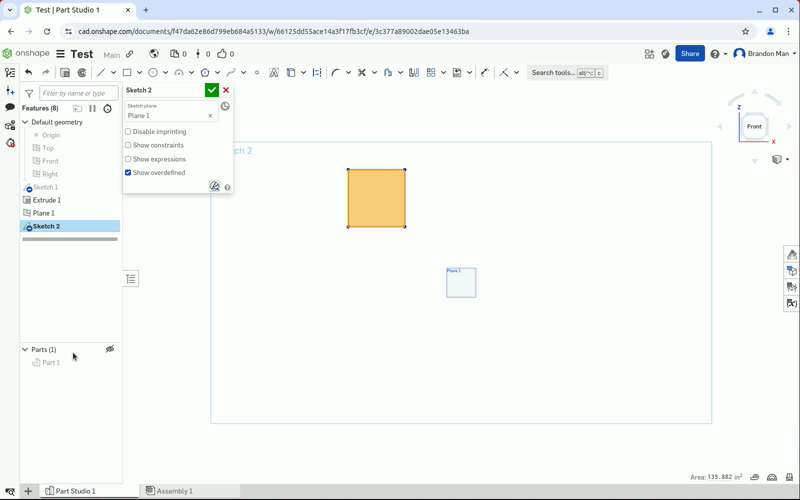
key(shift+e)
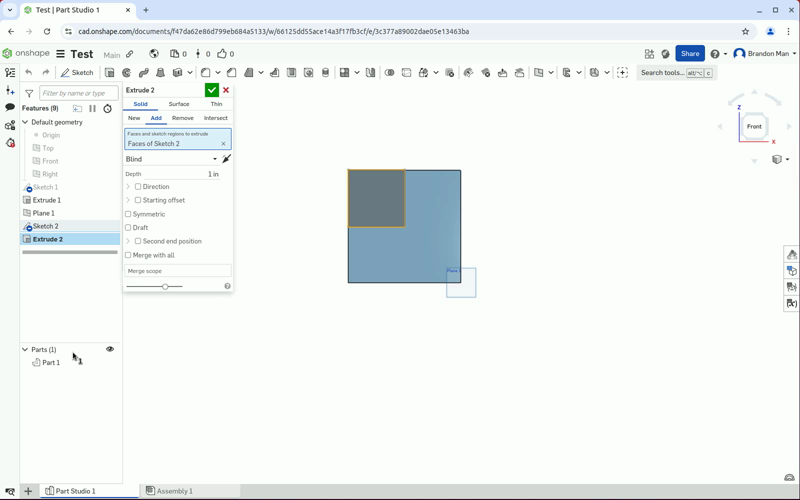
mouse_move(143, 106)
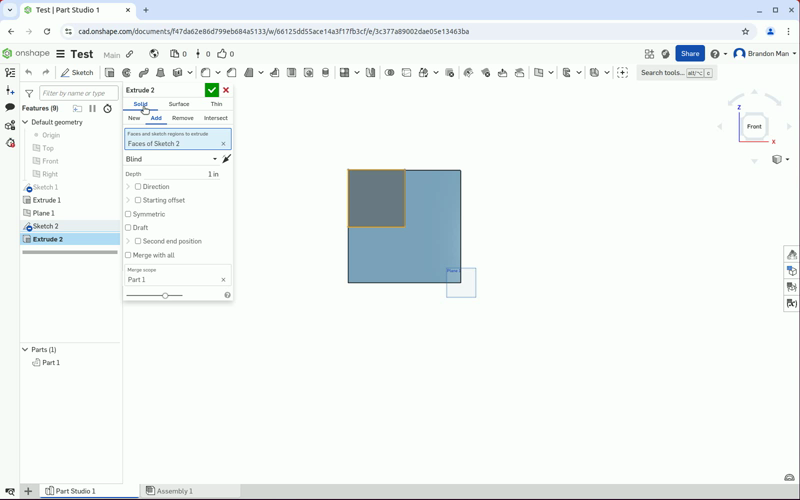
click(143, 106)
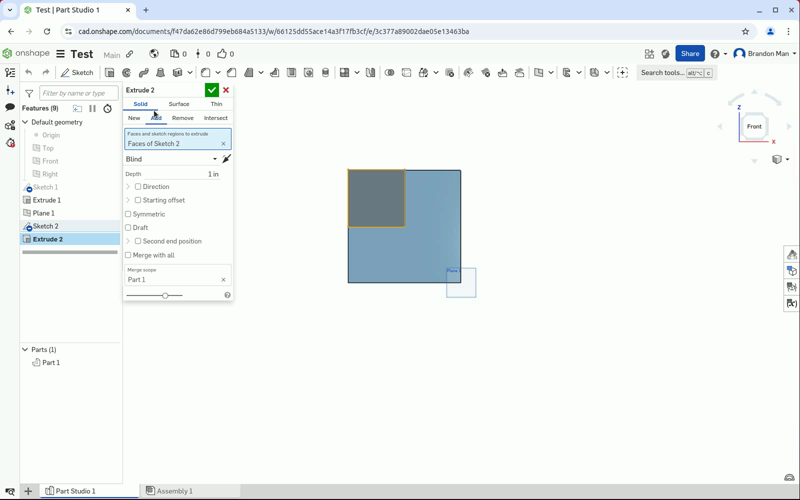
mouse_move(186, 120)
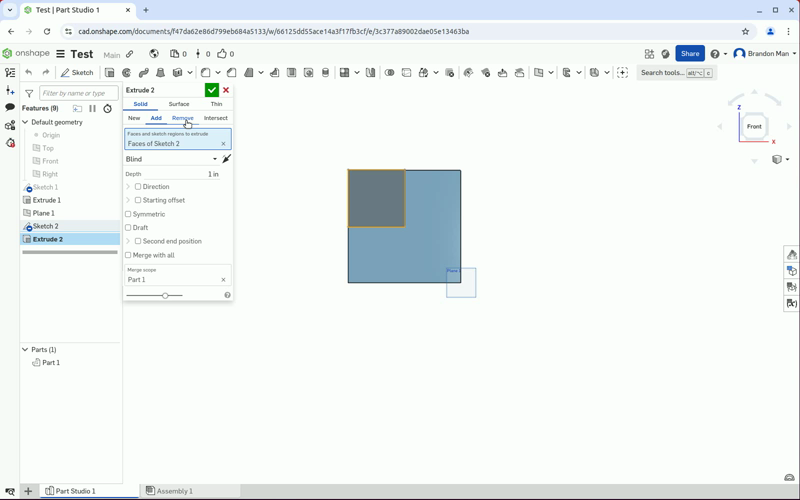
click(186, 120)
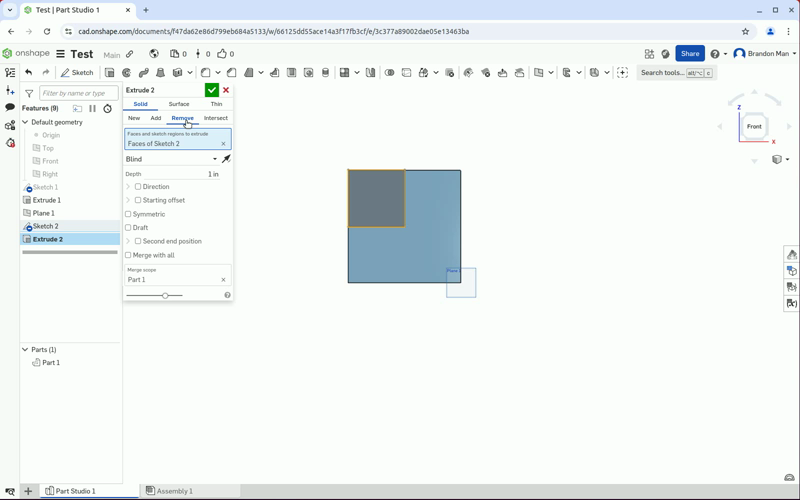
key(tab, 4)
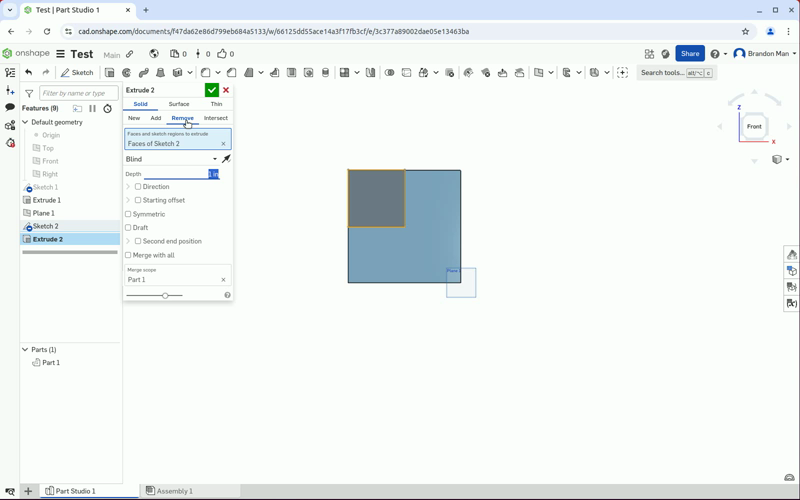
text(11.554)
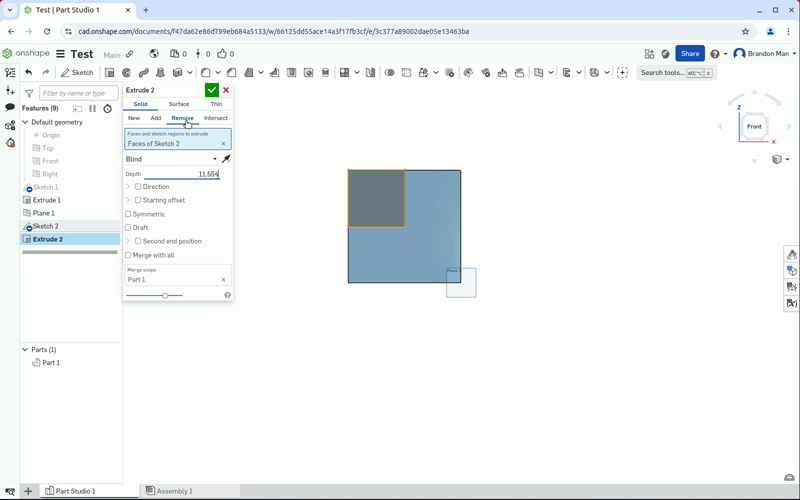
key(tab, 6)
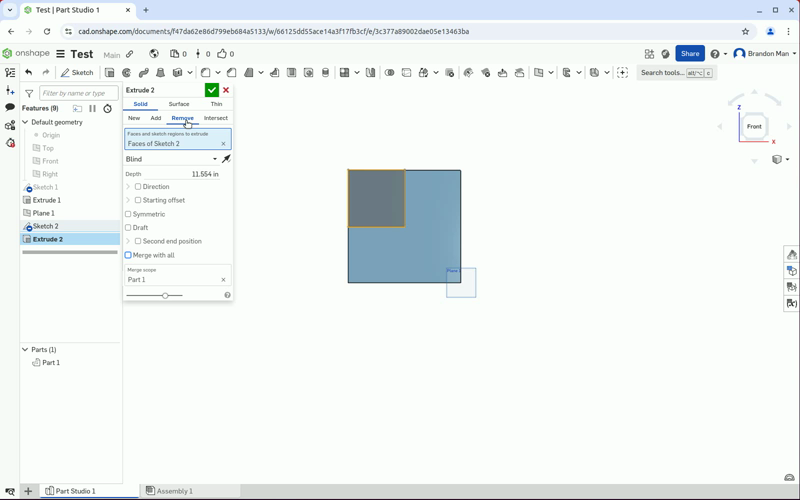
key(space)
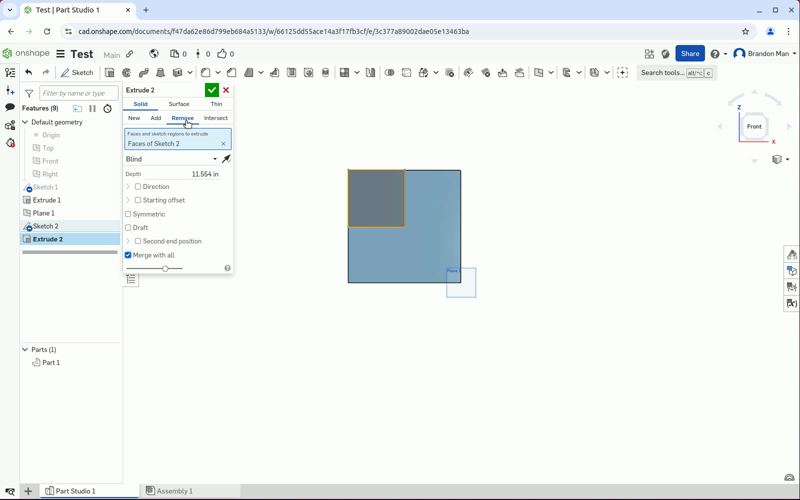
key(enter)
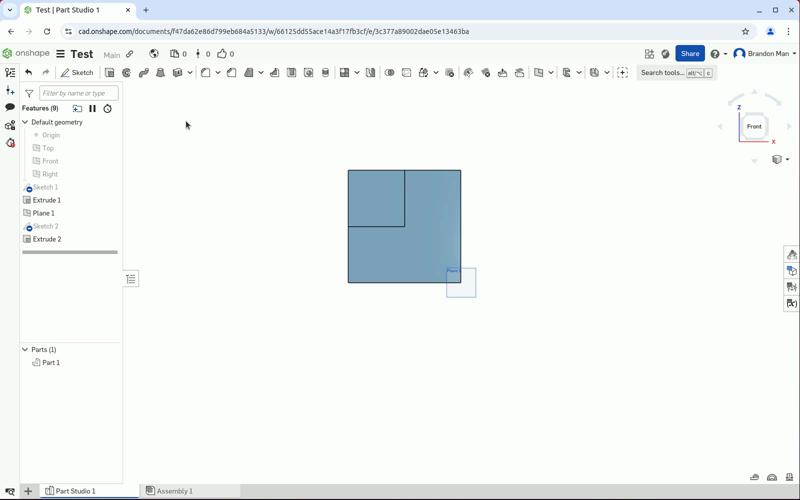
key(shift+h)
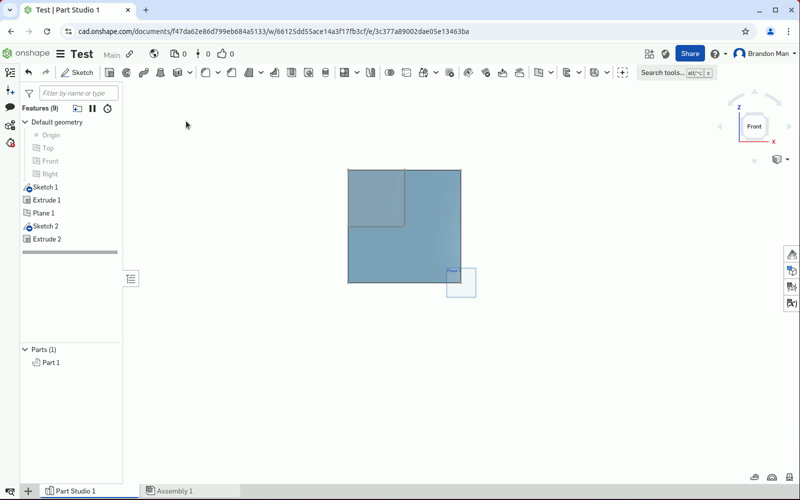
key(shift+h)
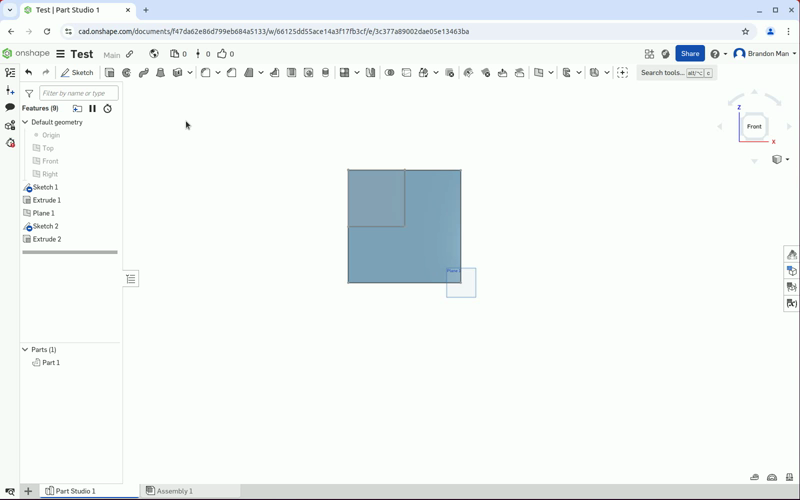
key(shift+7)
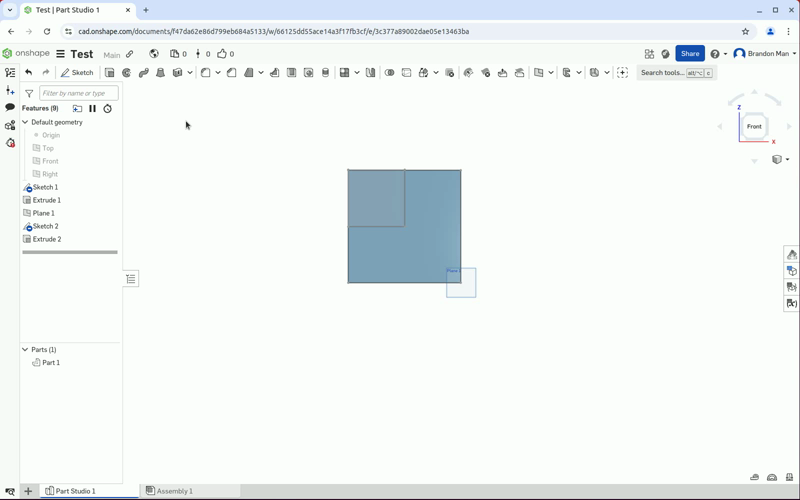
key(left, 2)
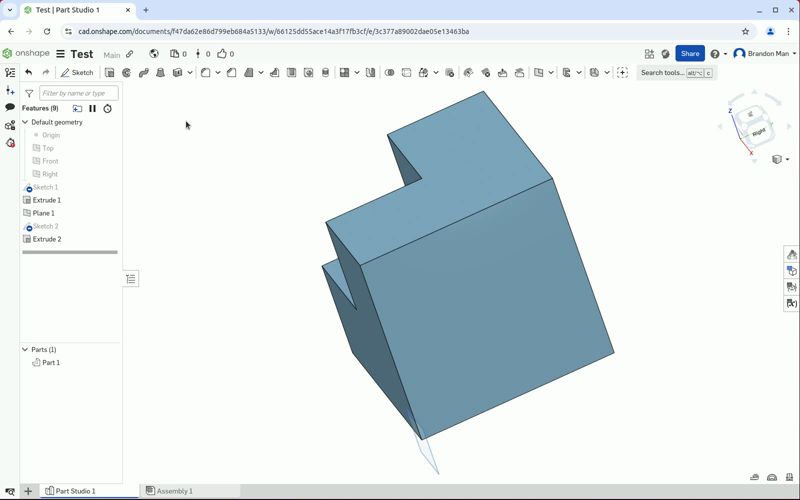
key(down, 2)
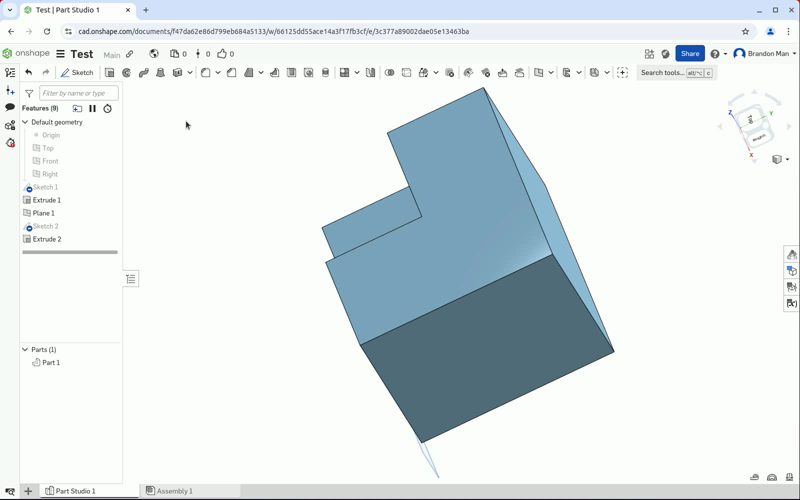
key(up, 2)
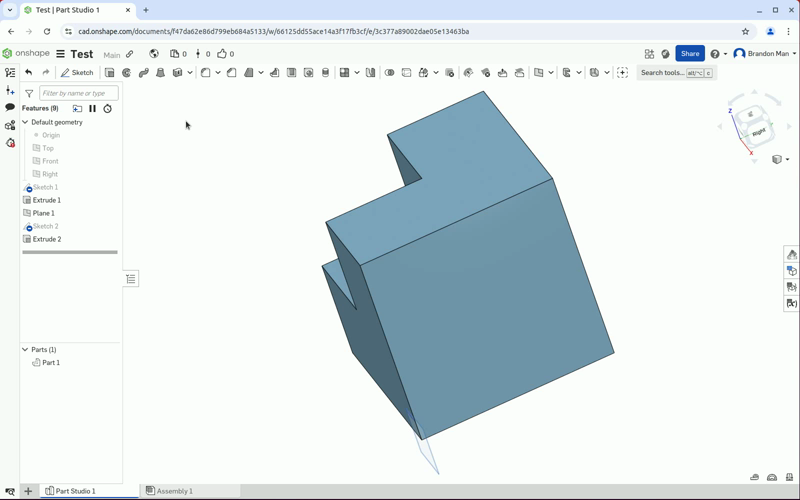
key(right, 2)
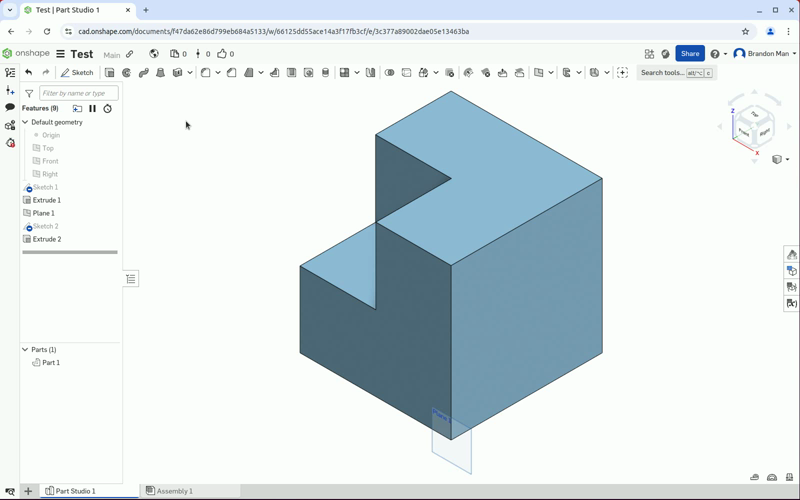
mouse_move(73, 189)
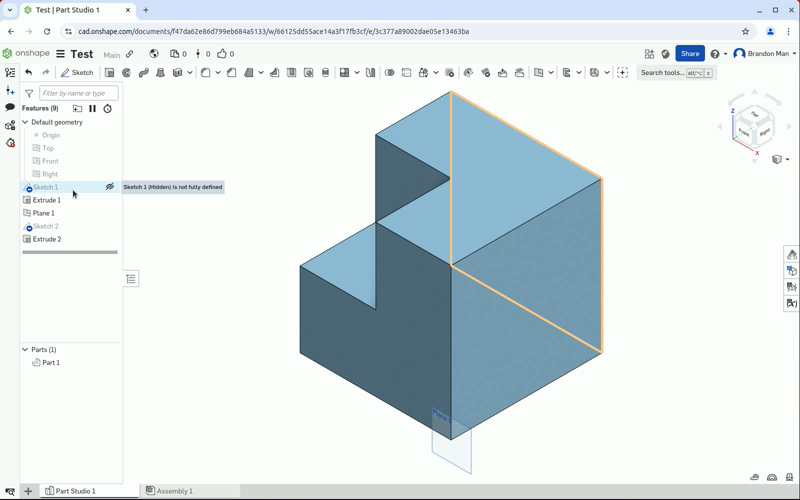
click(73, 189)